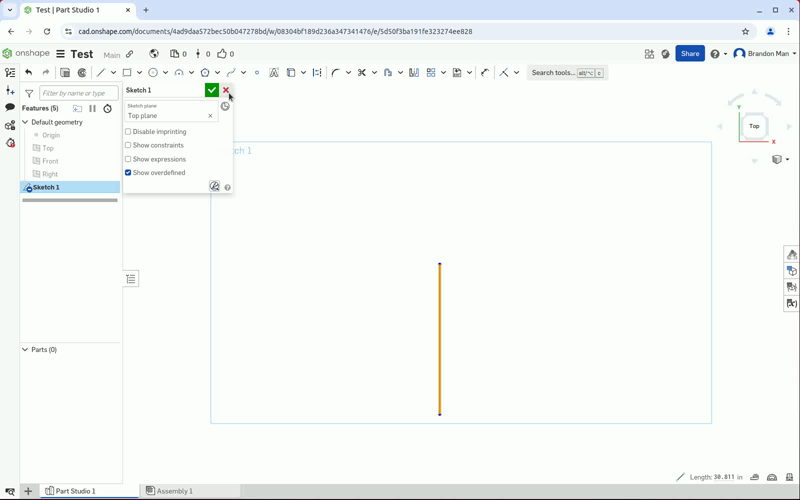
key(shift+h)
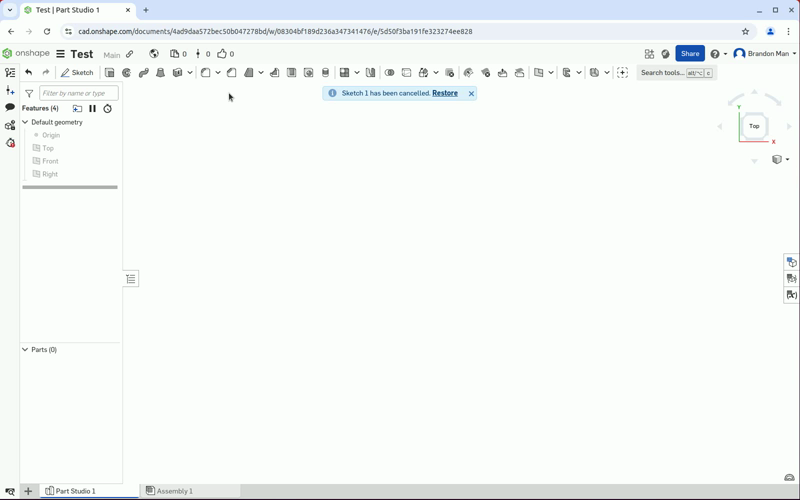
mouse_move(73, 352)
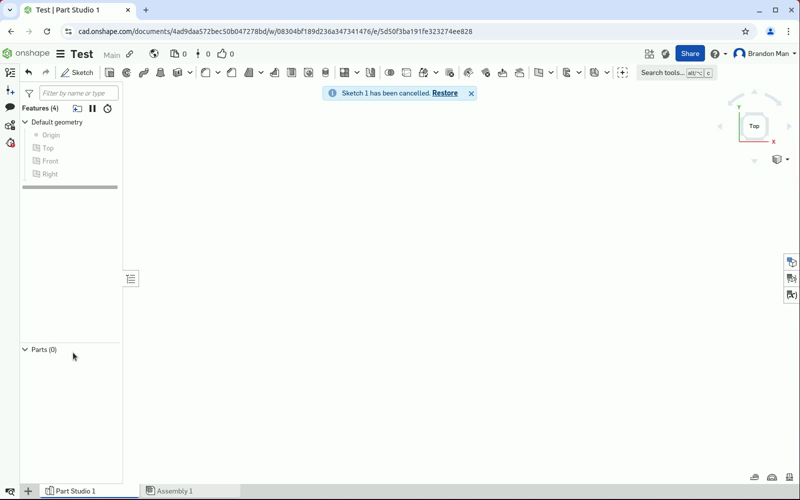
key(y)
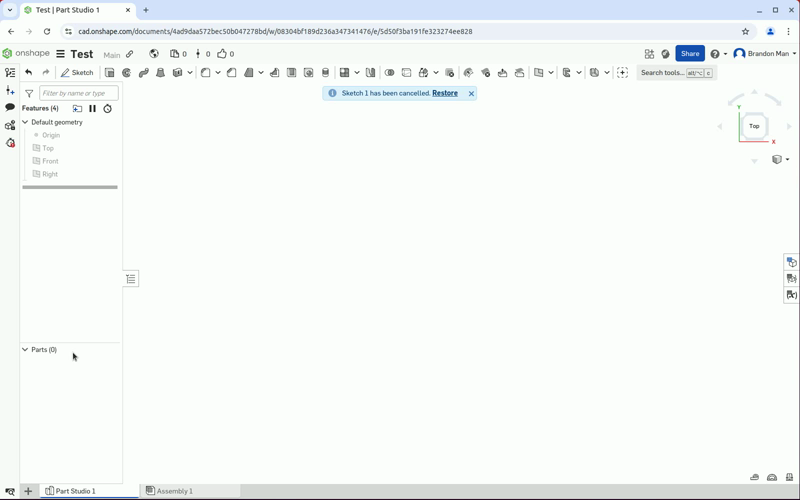
key(shift+p)
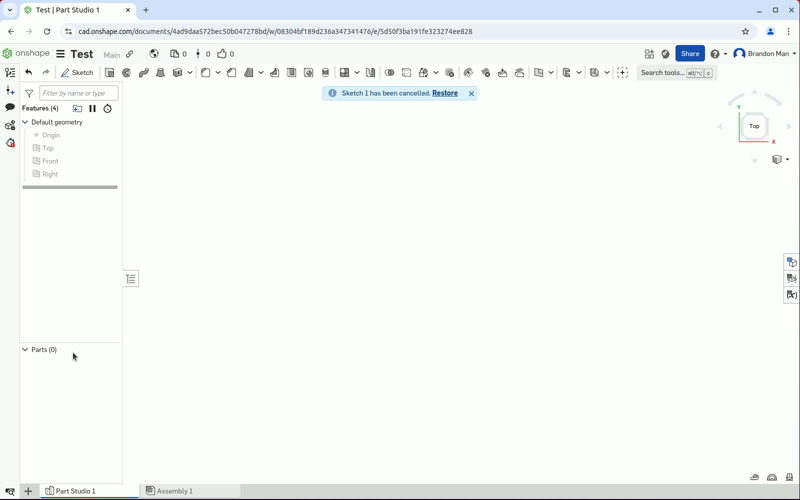
key(space)
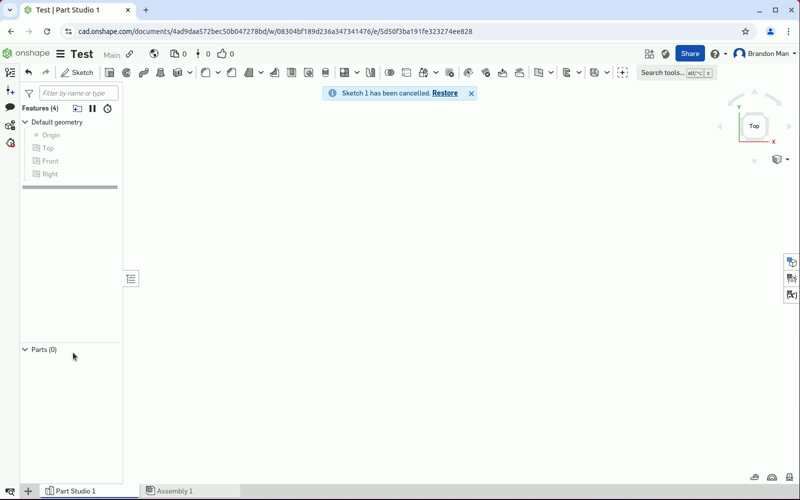
key_down(shift)
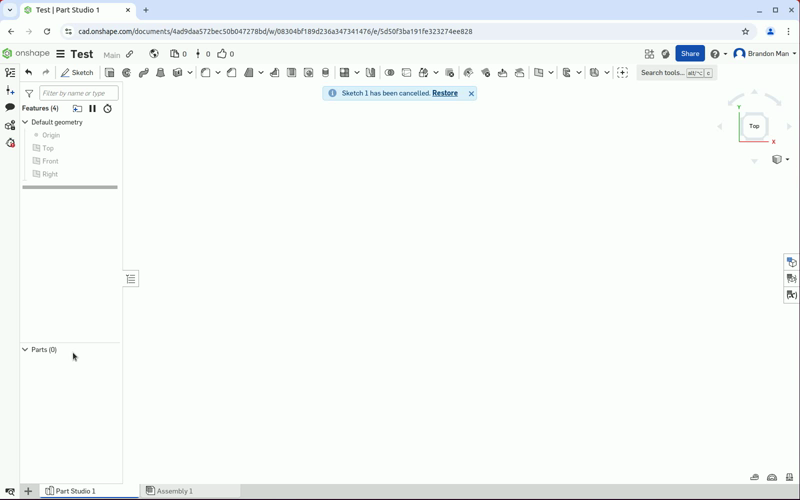
key(up)
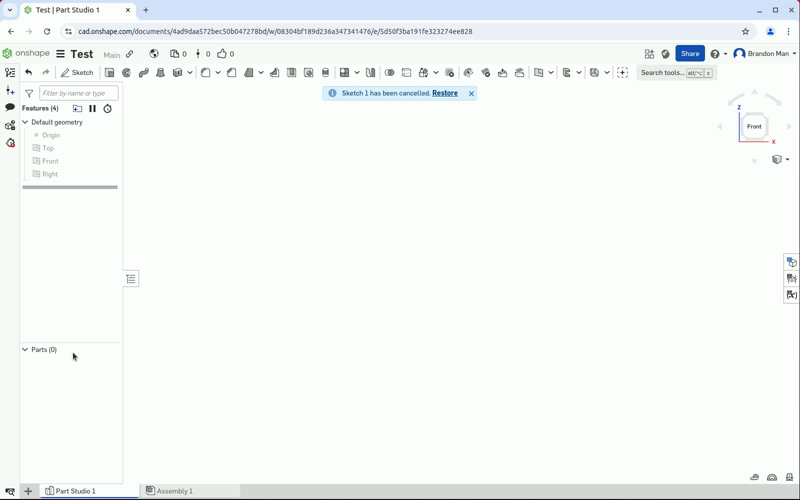
key_up(shift)
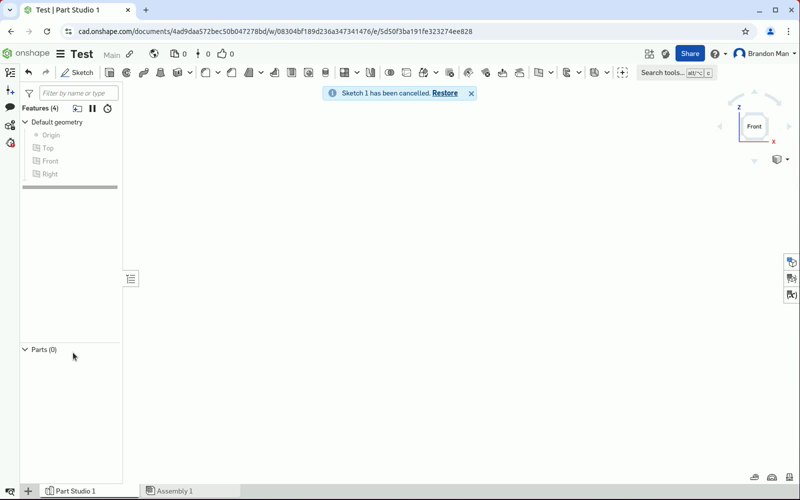
mouse_move(73, 352)
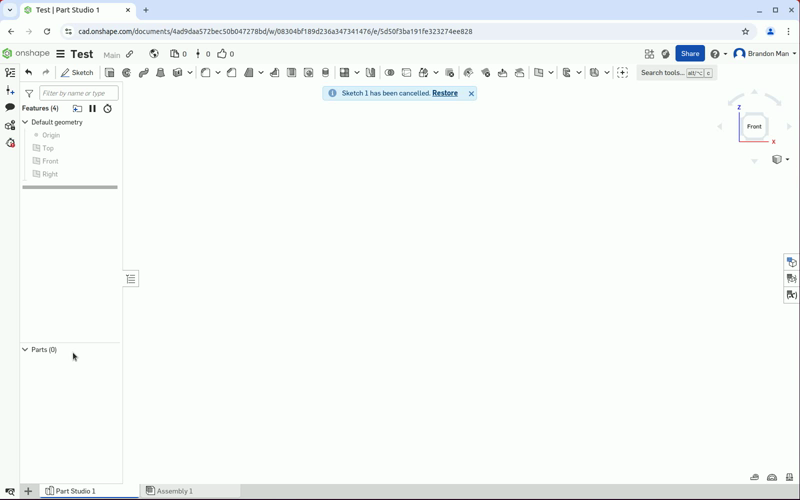
key(shift+y)
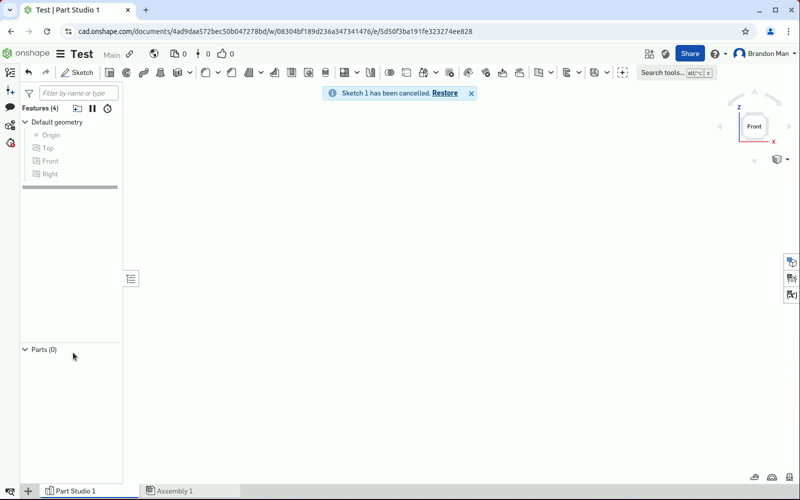
key(shift+s)
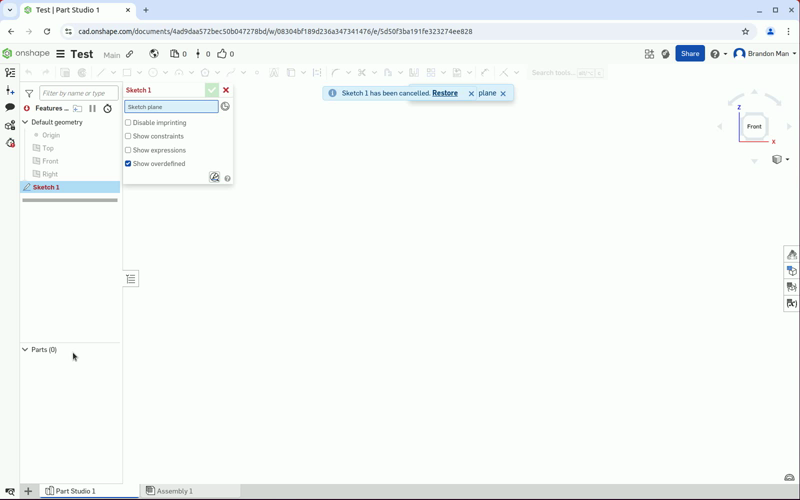
mouse_move(73, 163)
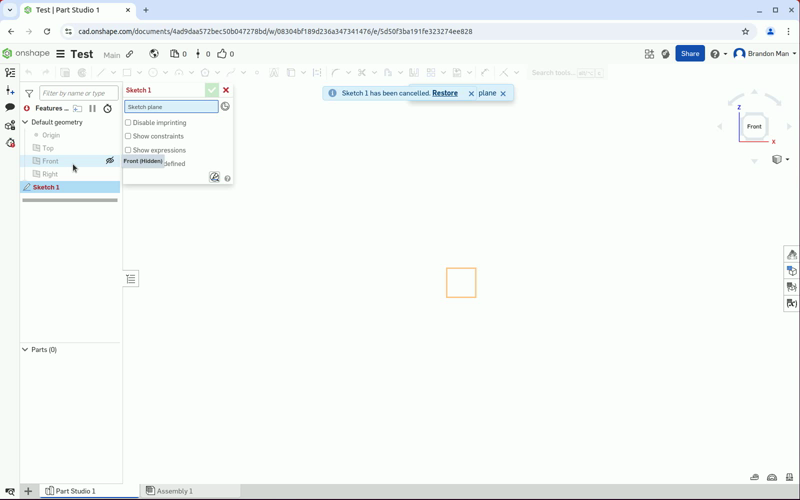
click(73, 163)
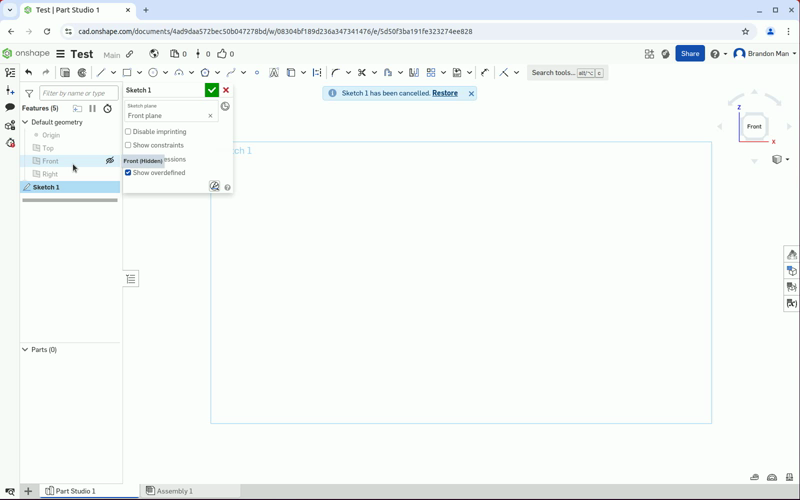
mouse_move(73, 352)
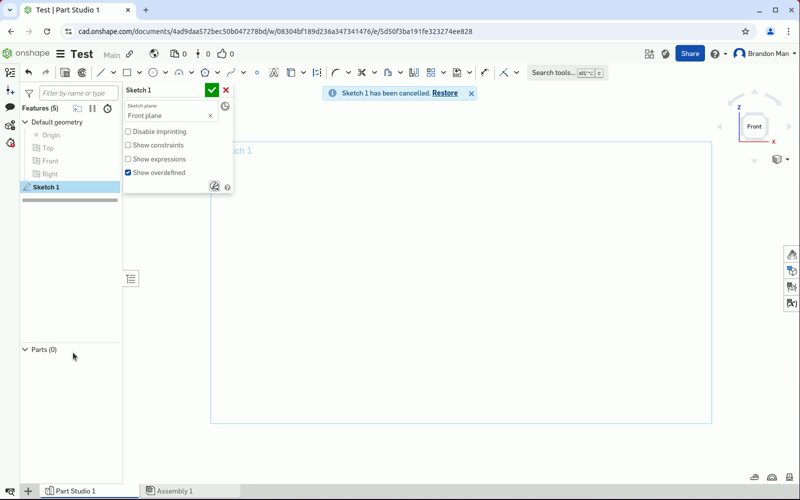
key(y)
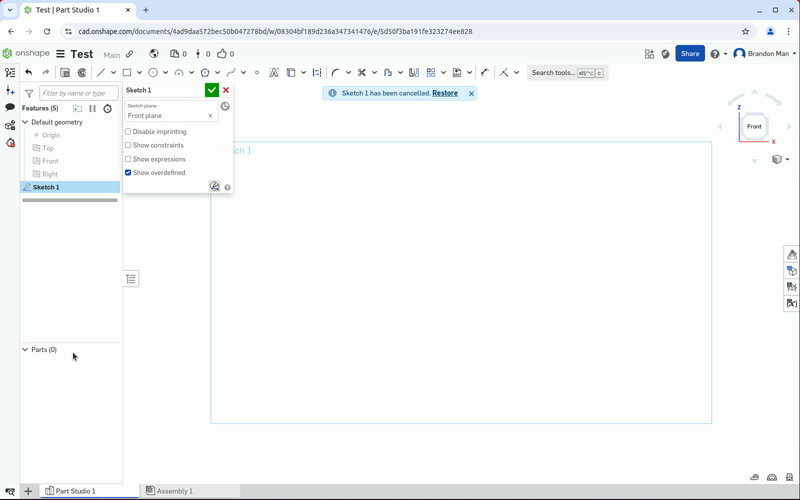
key(c)
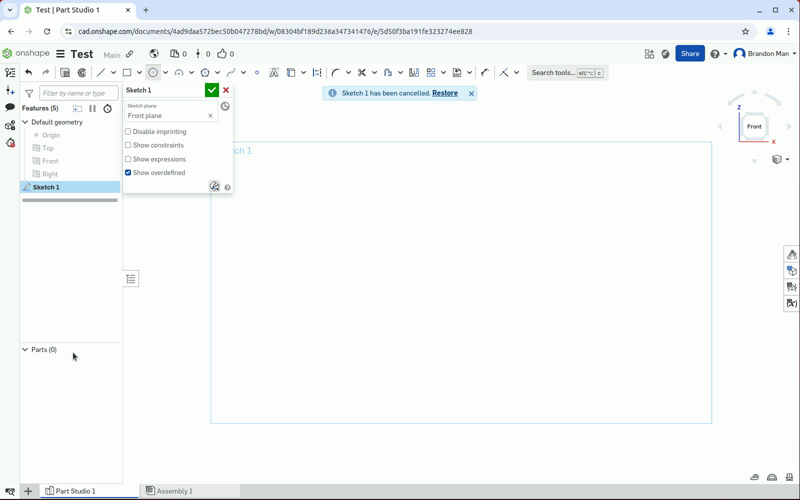
key_down(shift)
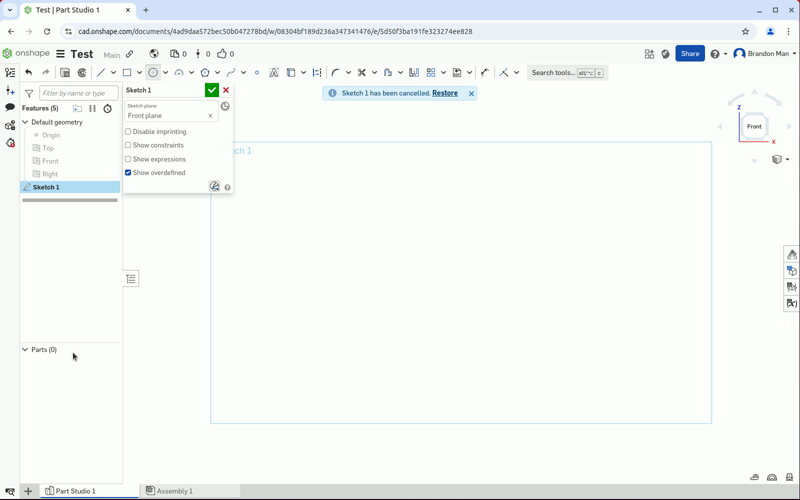
mouse_move(461, 282)
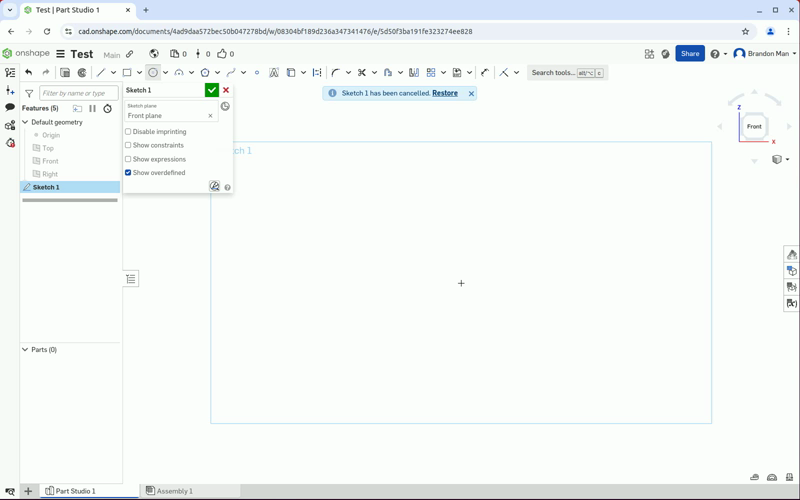
click(461, 282)
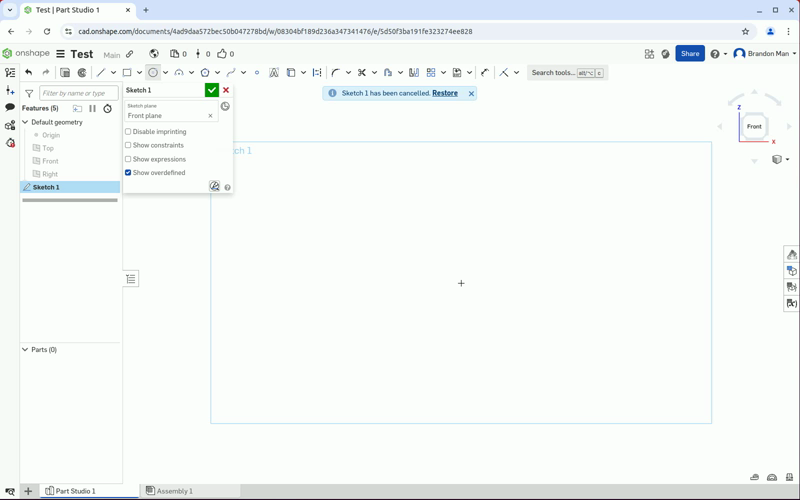
key_up(shift)
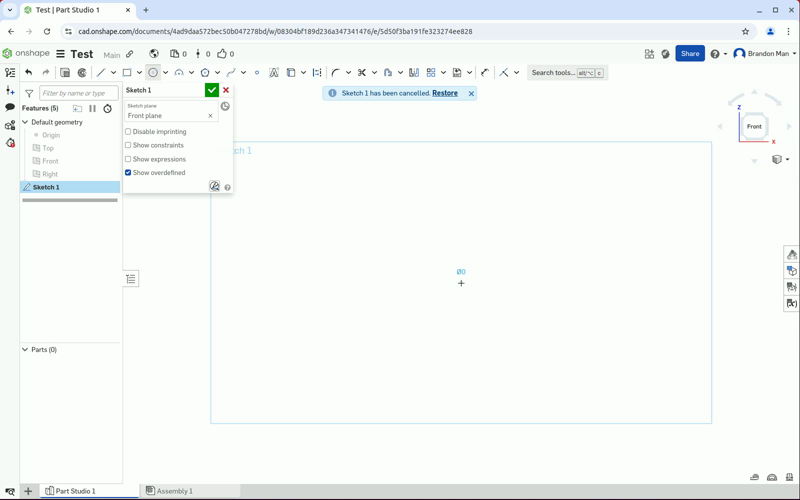
mouse_move(574, 282)
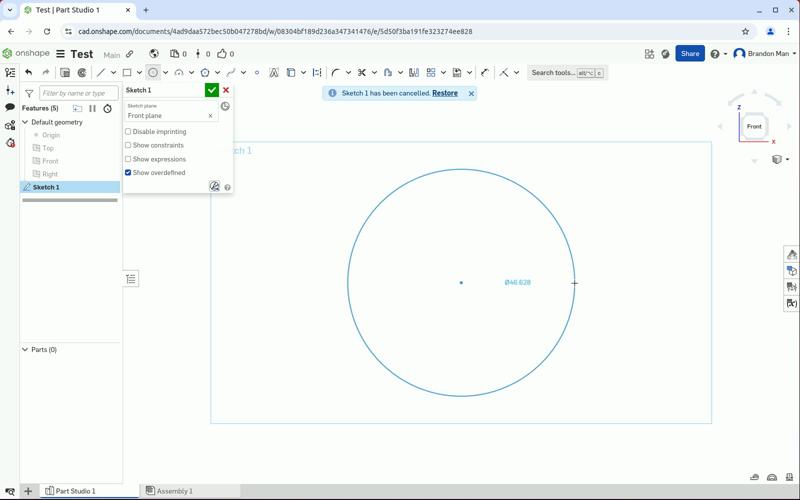
click(574, 282)
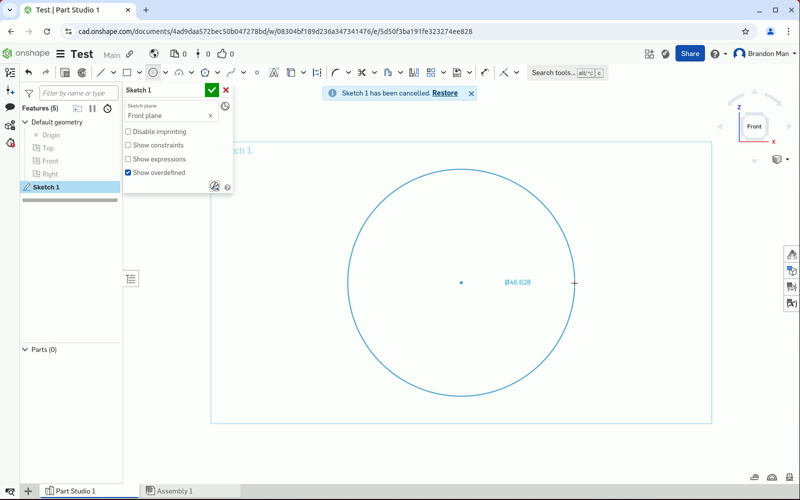
key(esc)
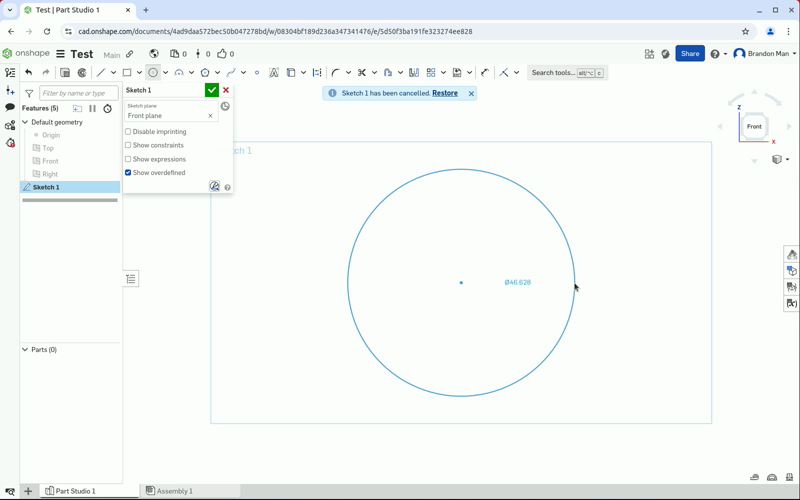
key(c)
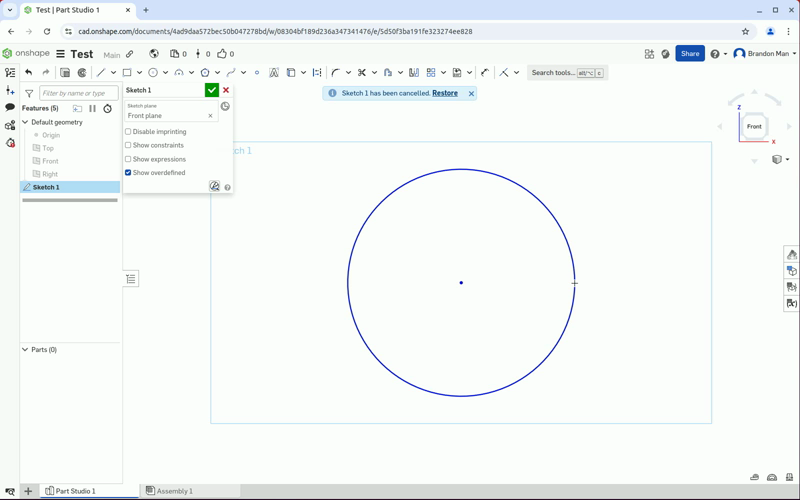
key_down(shift)
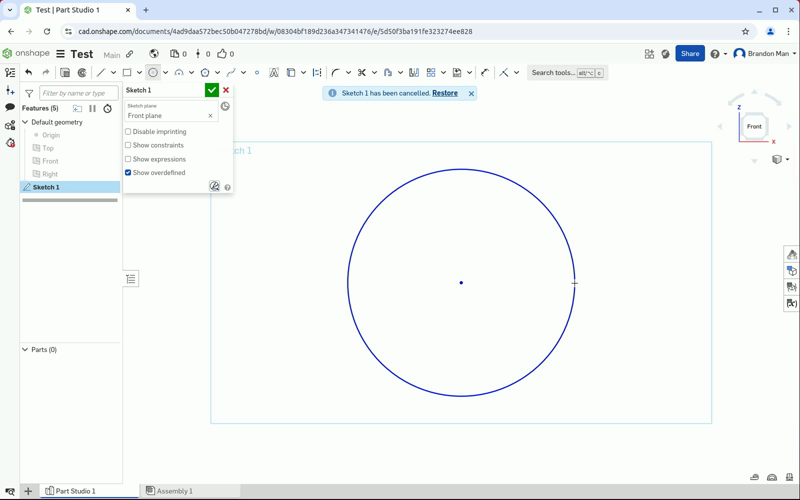
mouse_move(461, 282)
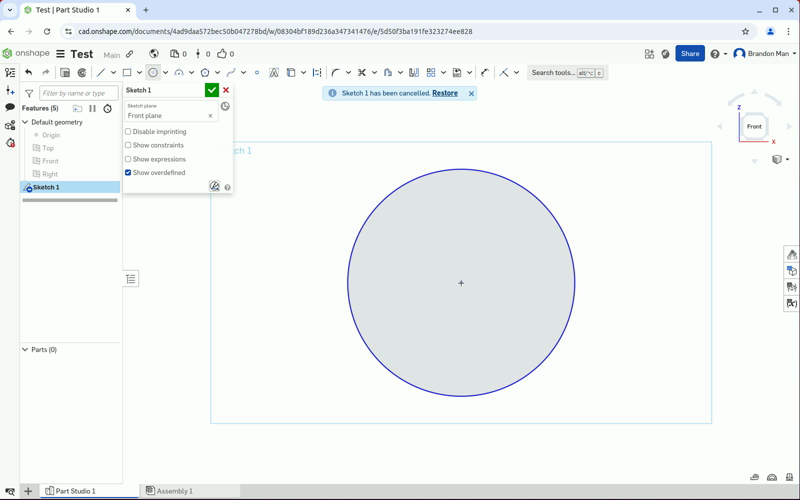
click(461, 282)
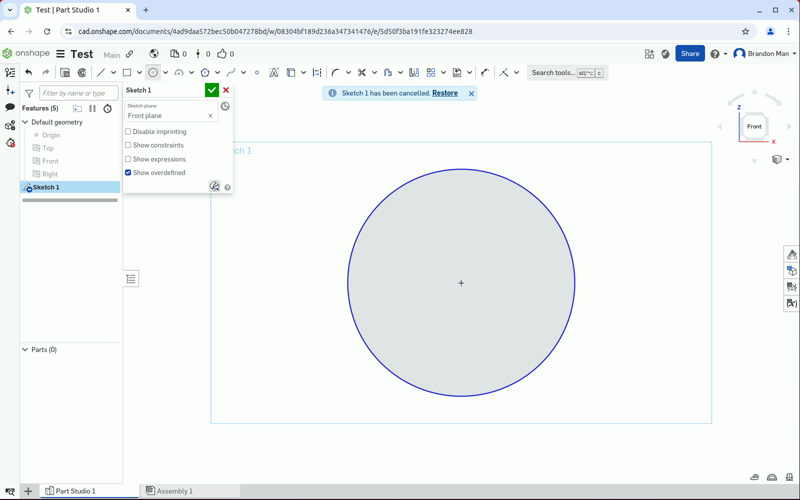
key_up(shift)
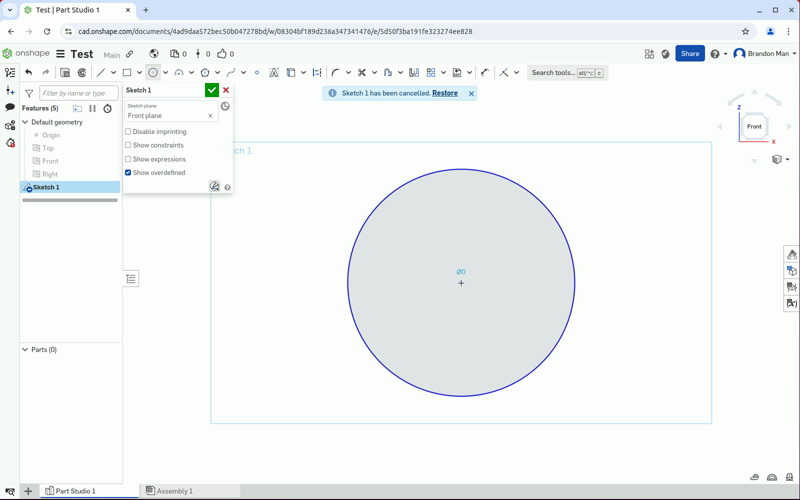
mouse_move(539, 282)
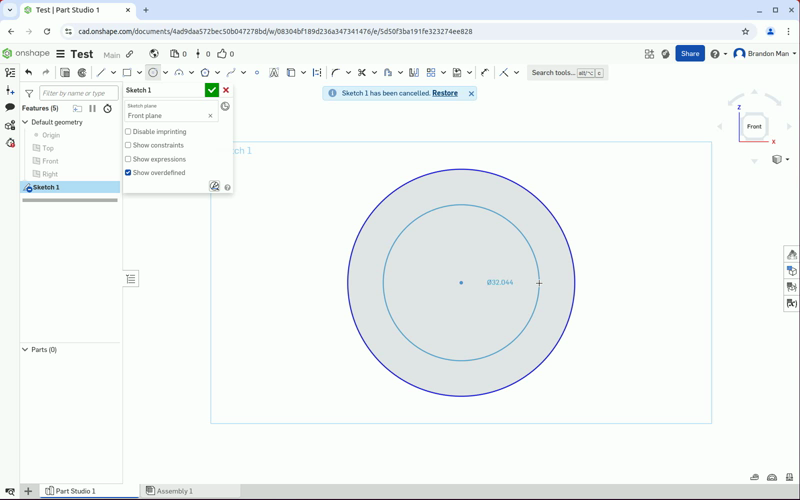
click(539, 282)
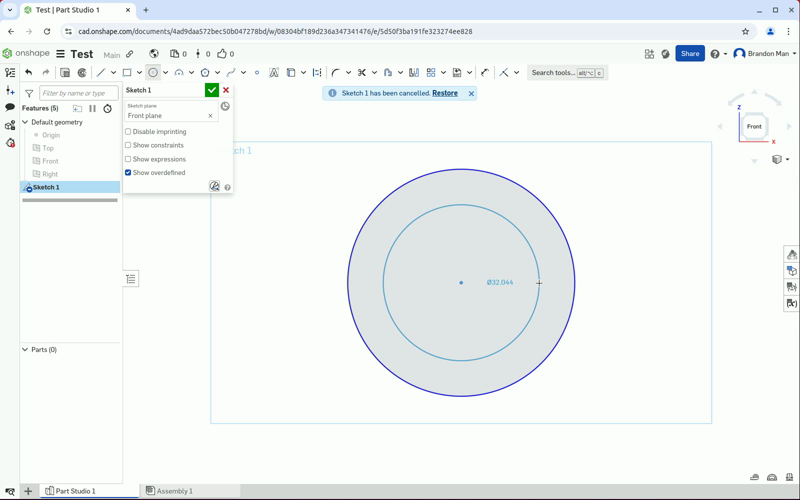
key(esc)
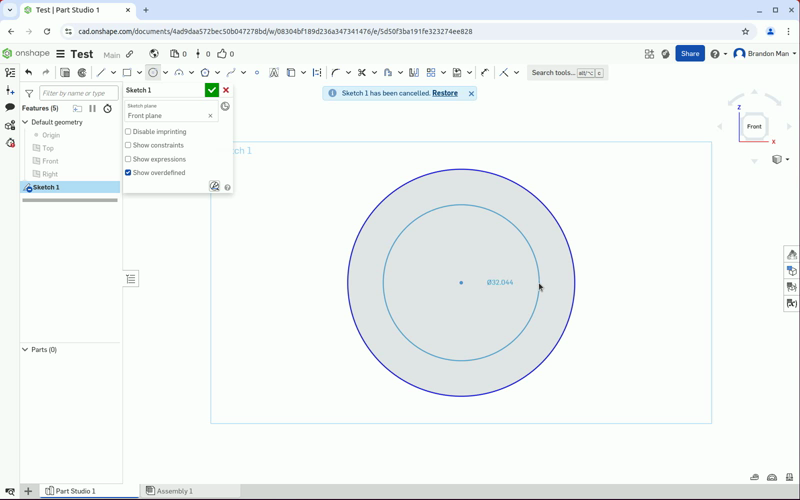
mouse_move(467, 376)
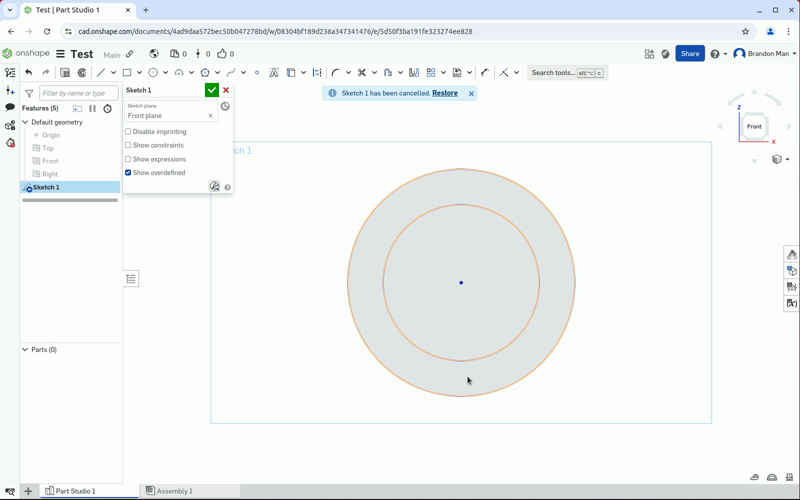
click(467, 376)
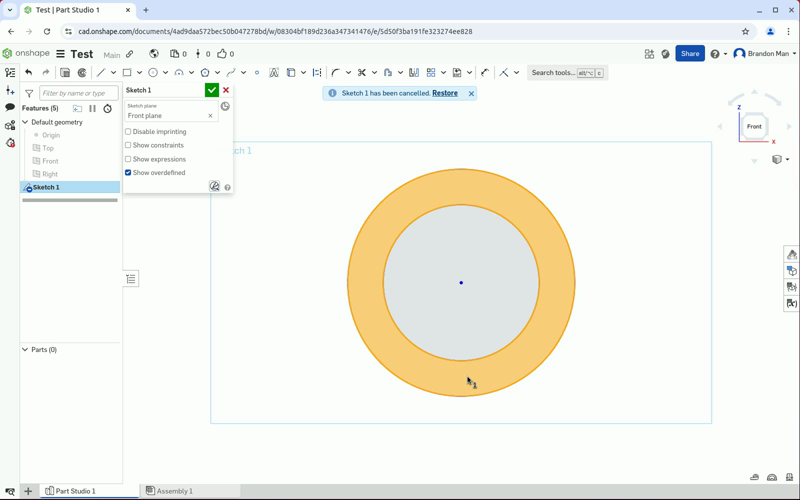
mouse_move(73, 352)
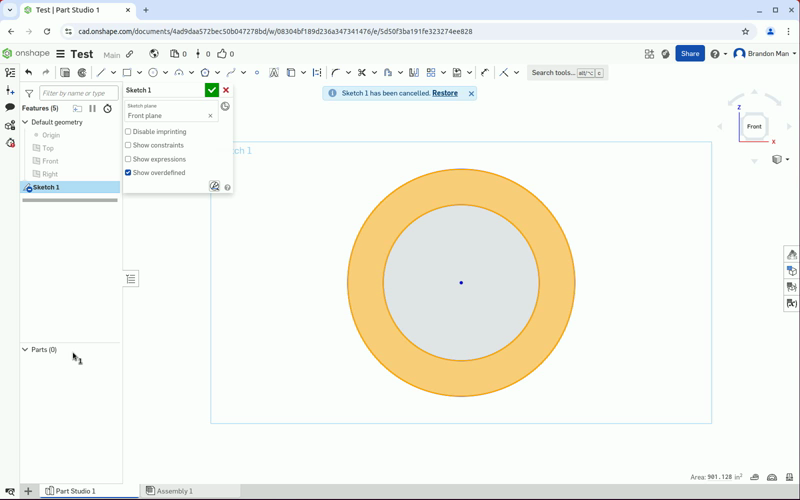
key(shift+y)
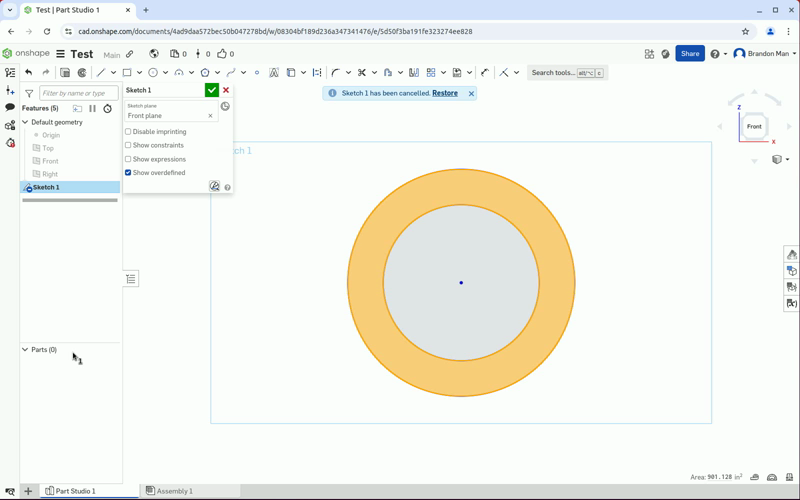
key(shift+e)
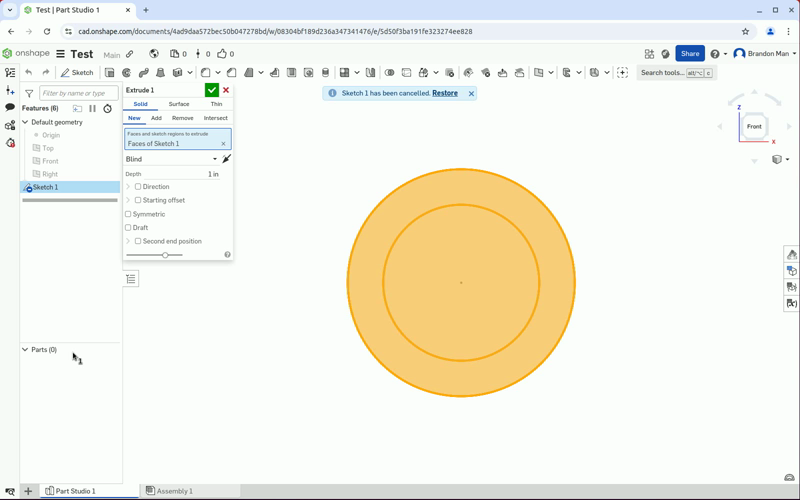
mouse_move(143, 106)
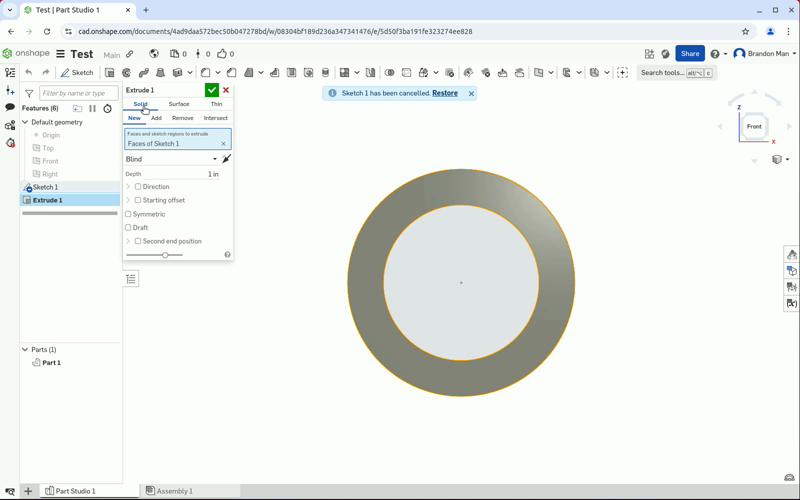
click(143, 106)
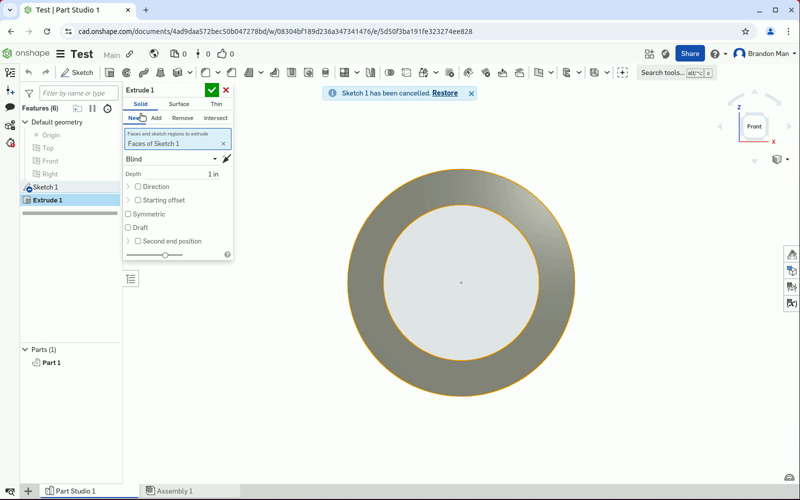
mouse_move(137, 120)
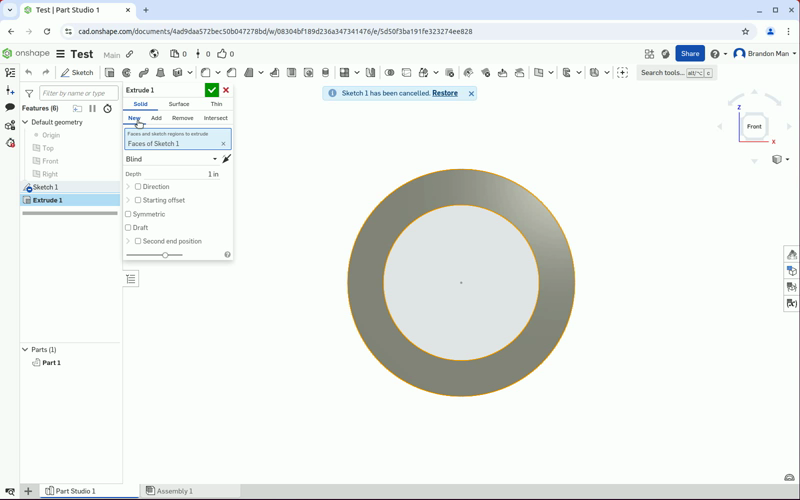
click(137, 120)
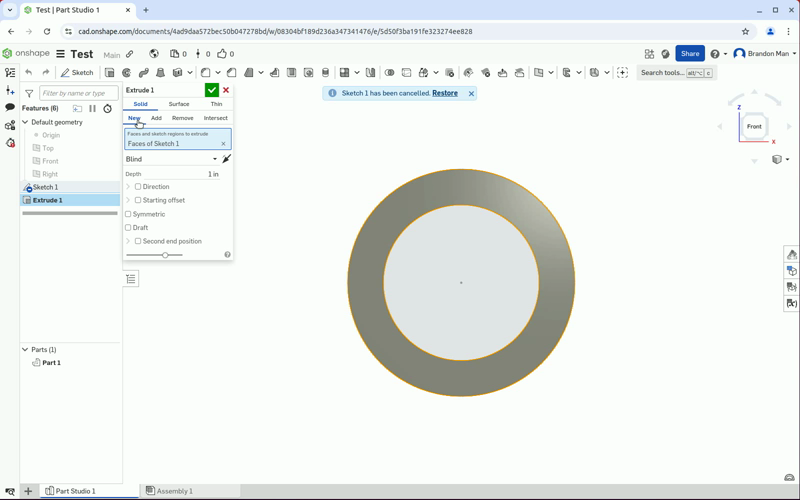
key(tab, 4)
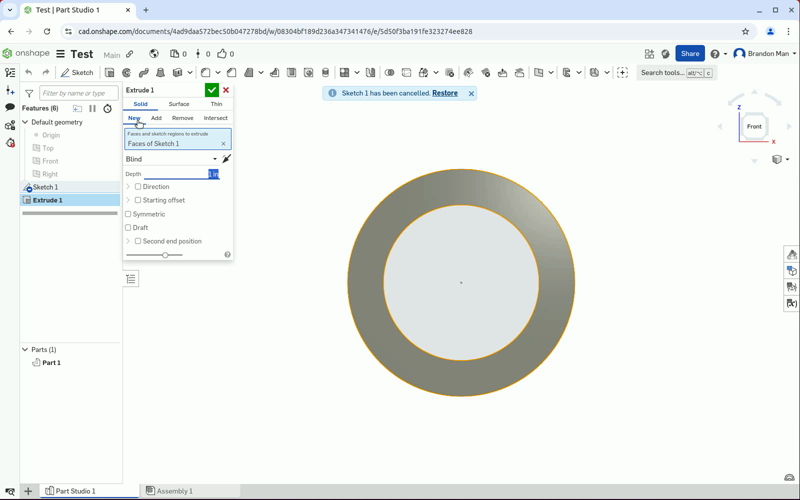
text(12.998)
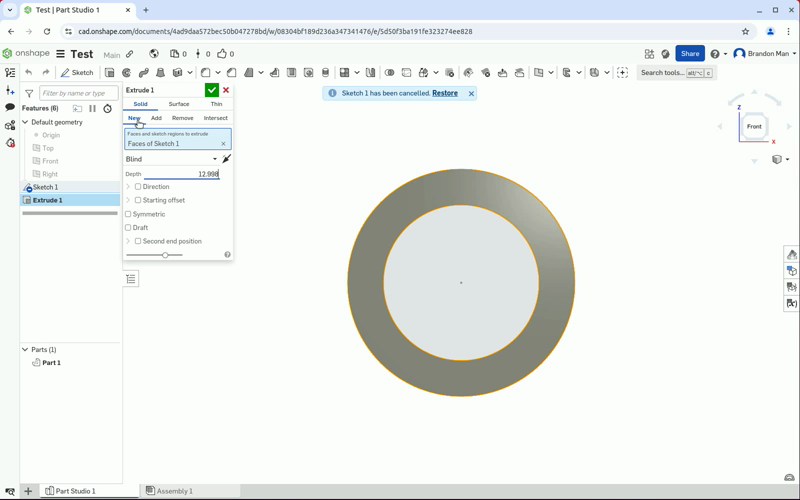
key(enter)
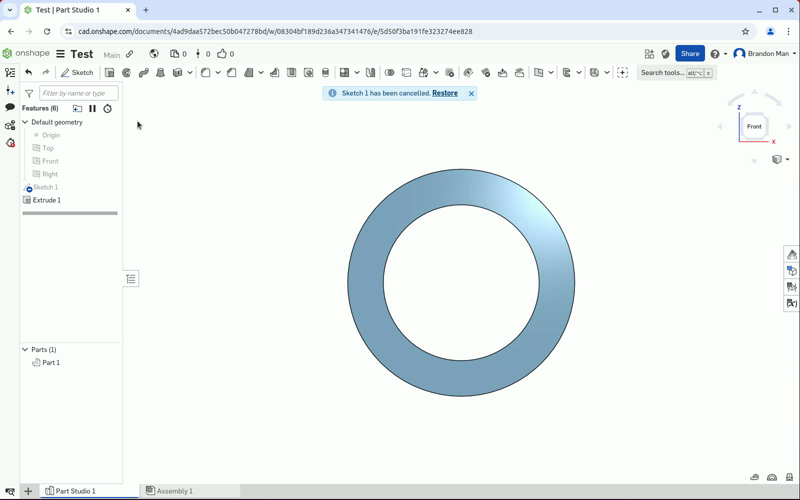
key(shift+h)
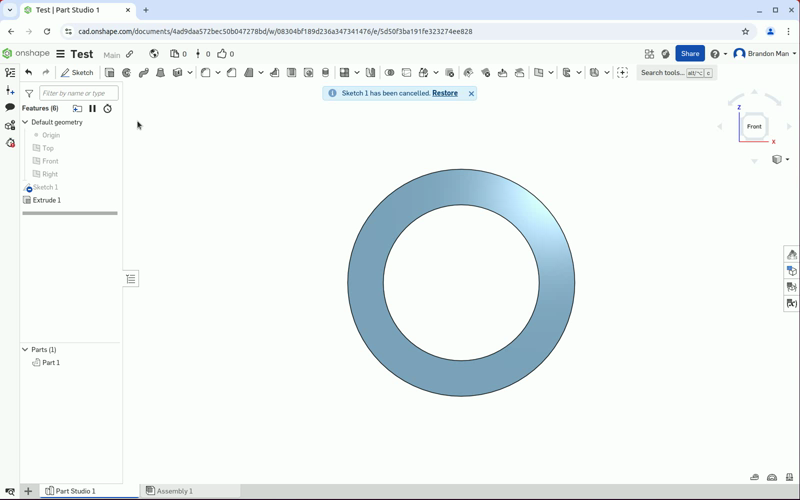
key(shift+h)
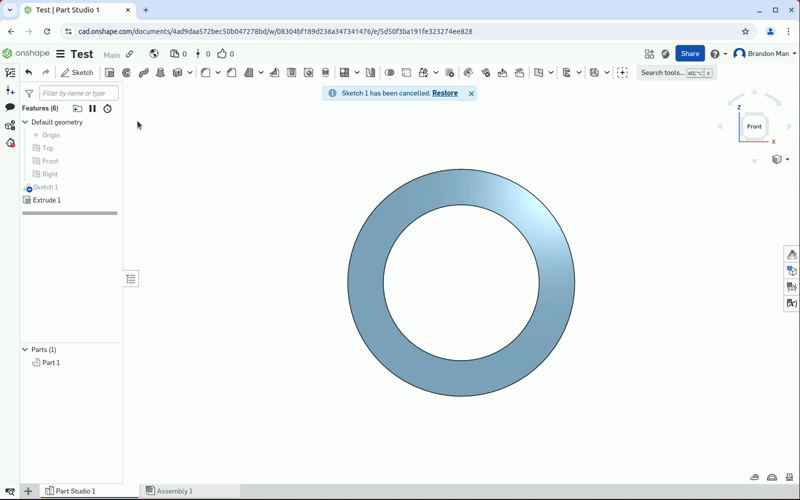
mouse_move(73, 189)
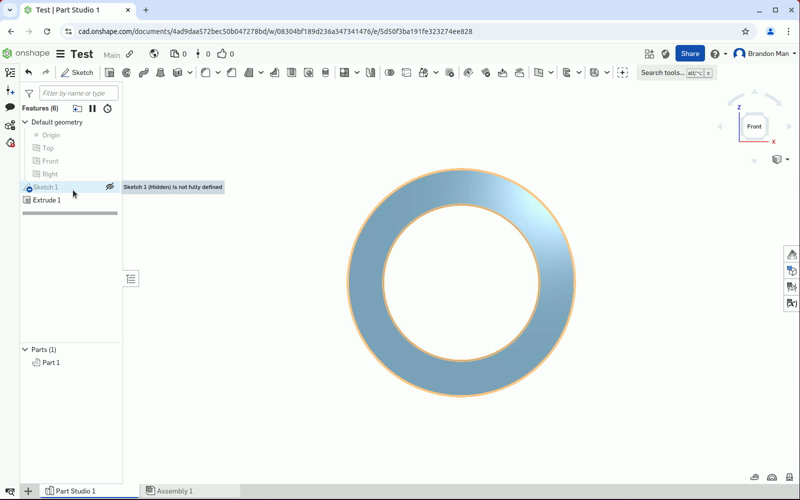
click(73, 189)
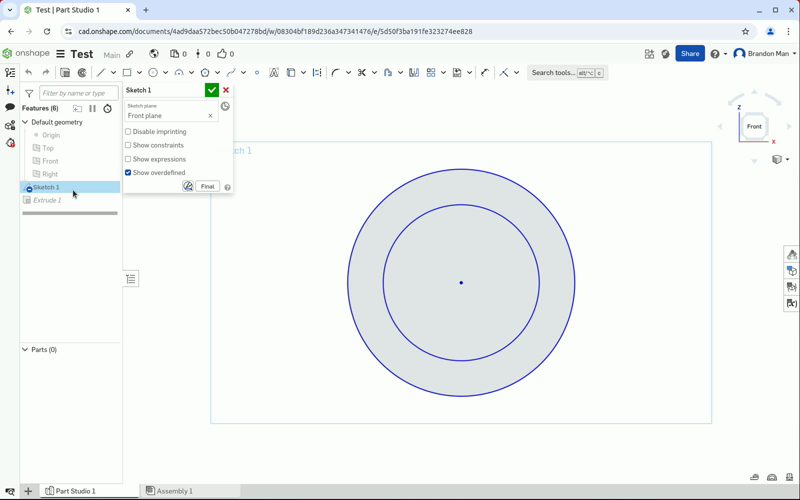
mouse_move(229, 92)
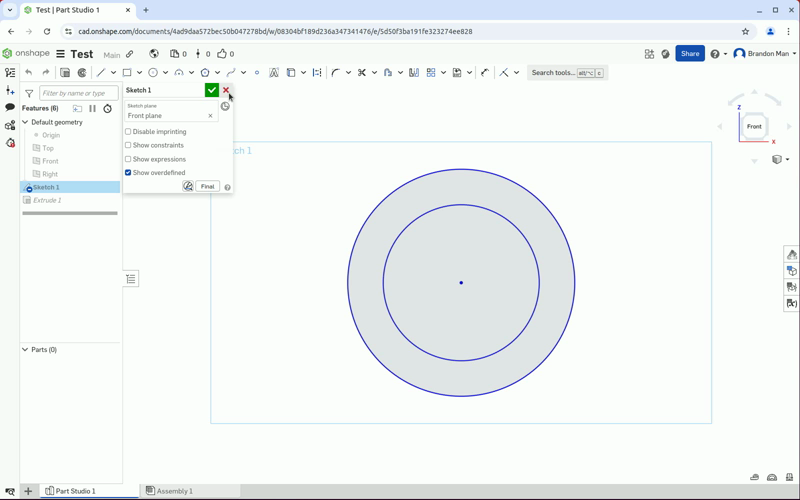
click(229, 92)
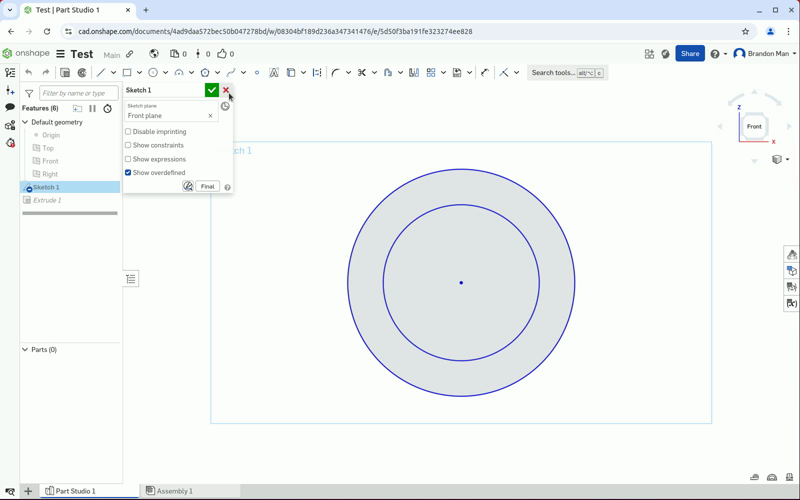
key(shift+s)
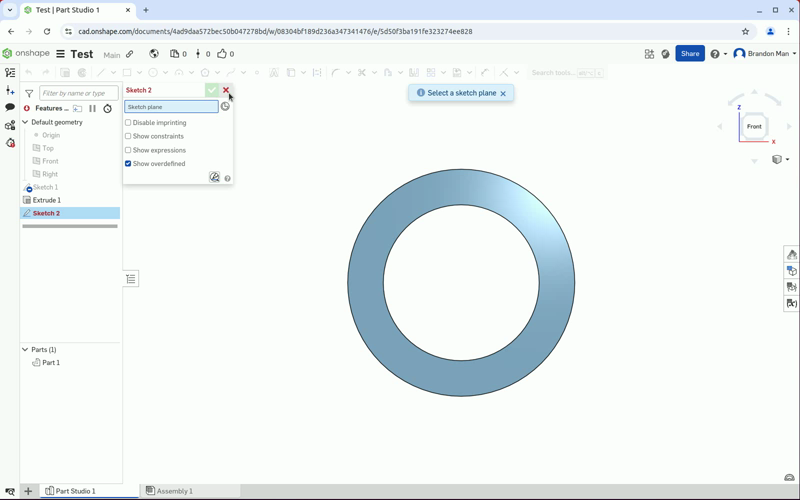
mouse_move(73, 163)
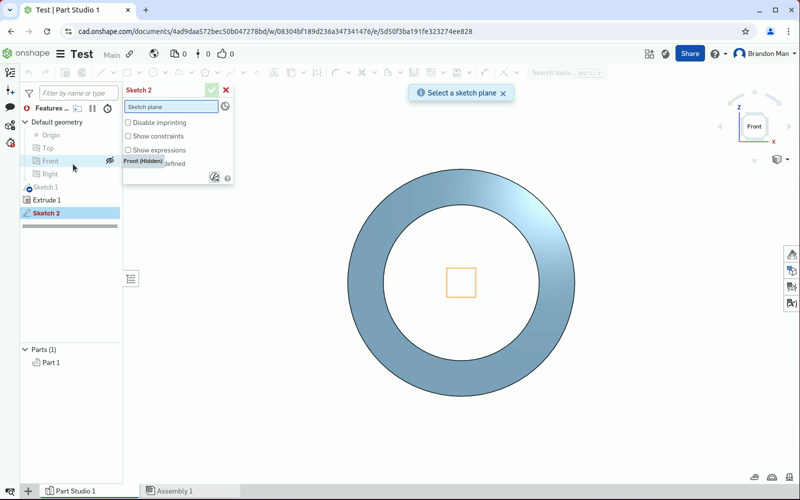
click(73, 163)
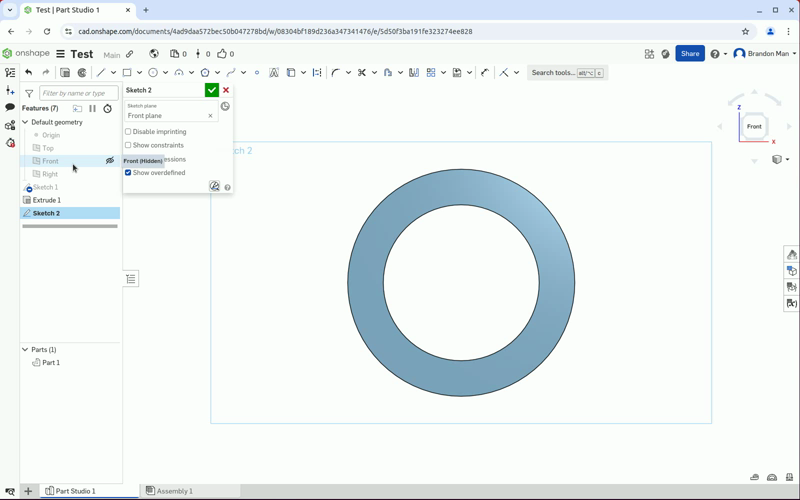
mouse_move(73, 352)
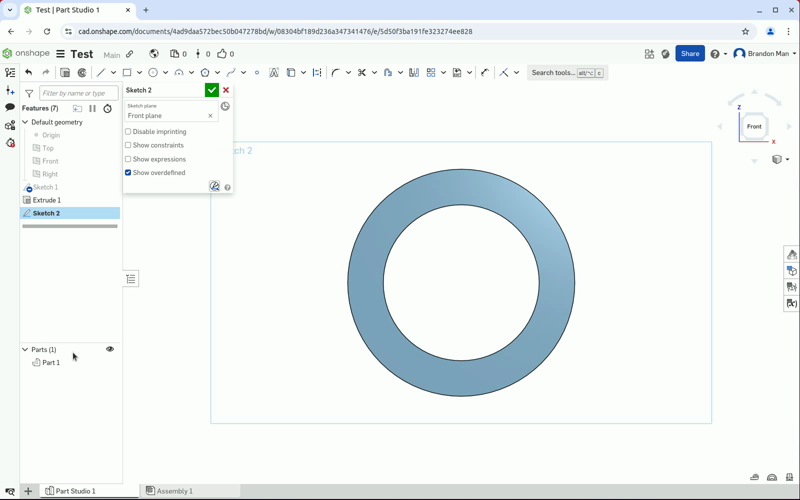
key(y)
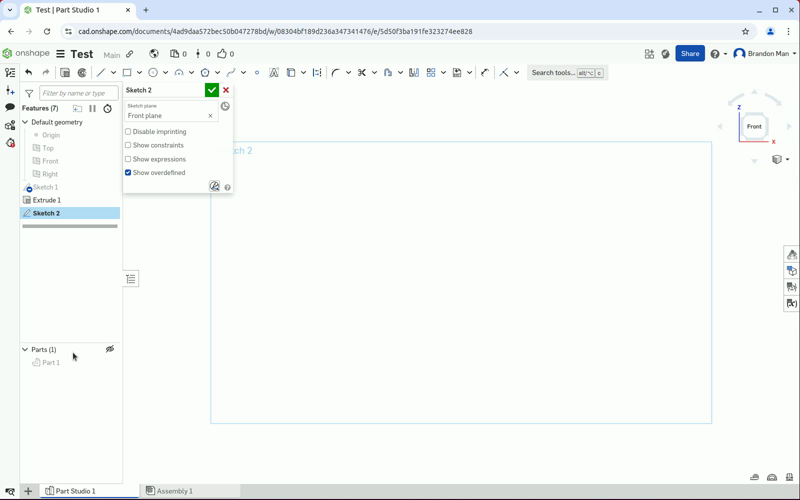
key(c)
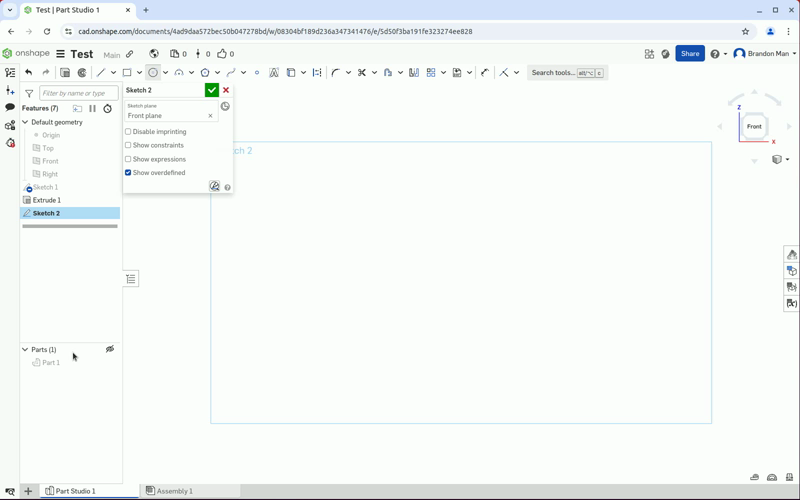
key_down(shift)
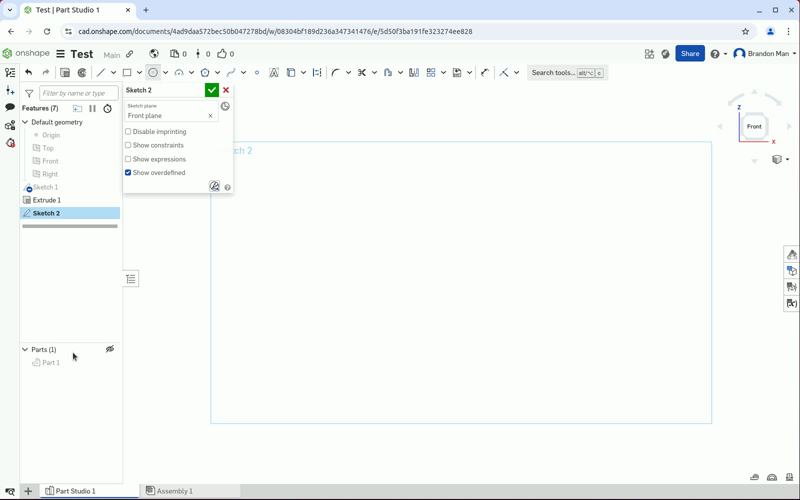
mouse_move(461, 282)
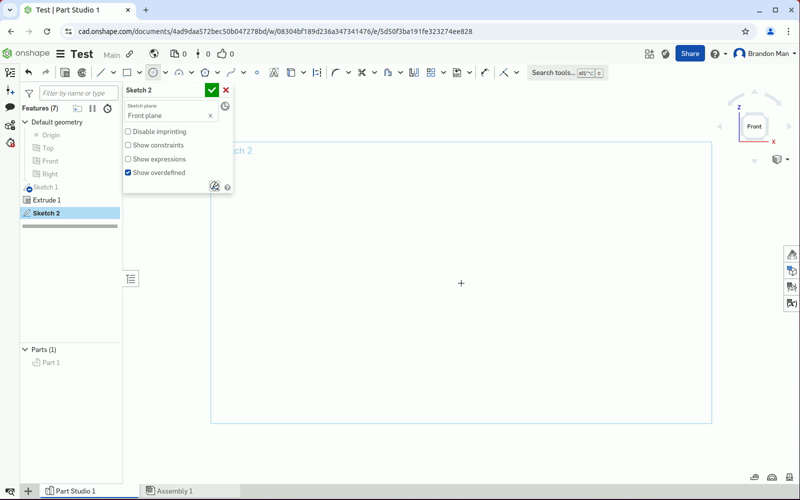
click(461, 282)
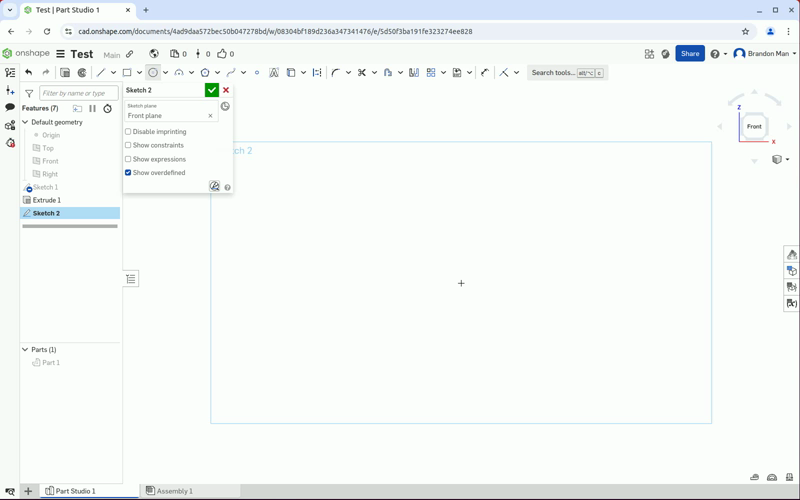
key_up(shift)
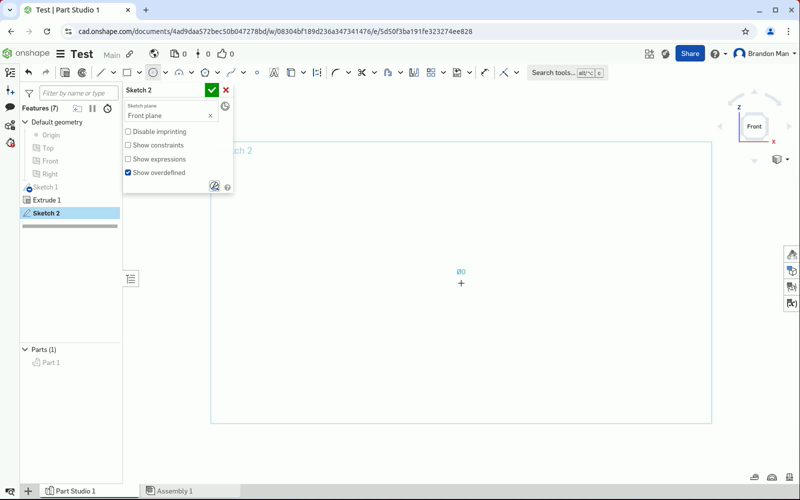
mouse_move(495, 282)
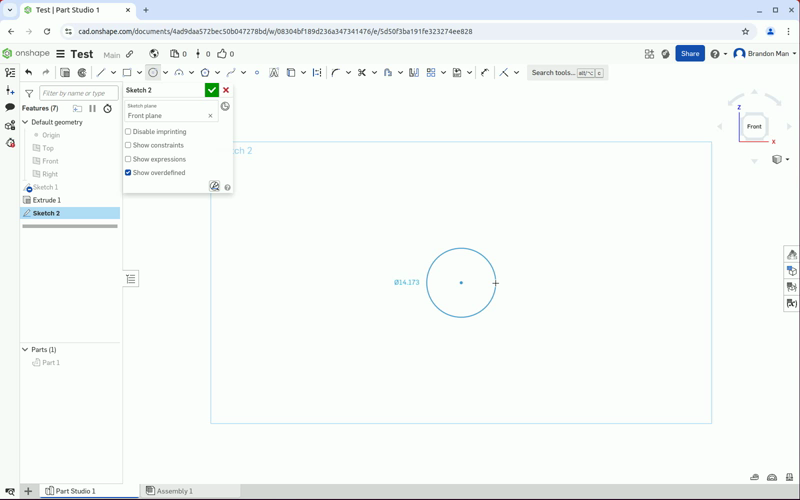
click(495, 282)
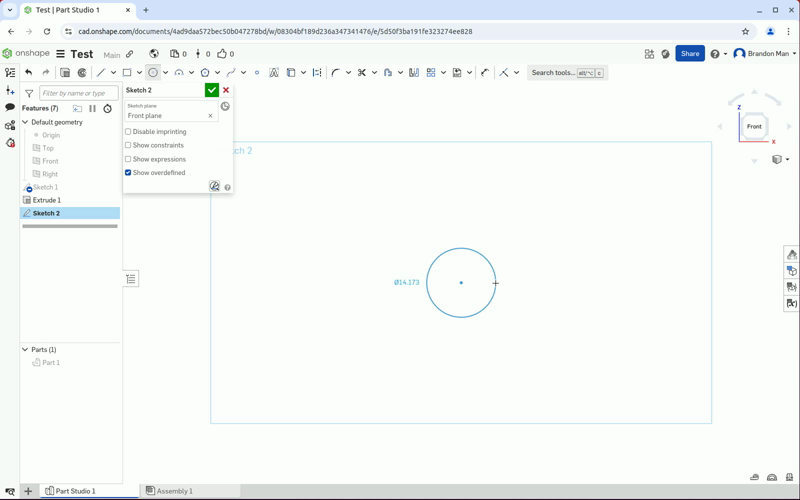
key(esc)
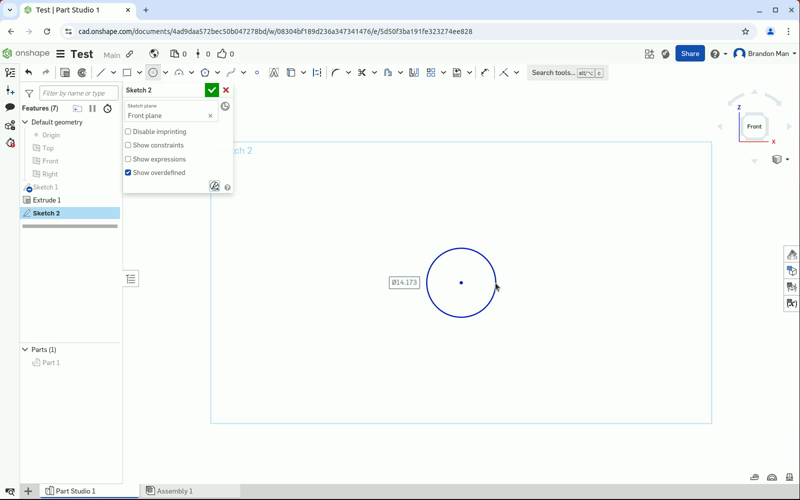
key(c)
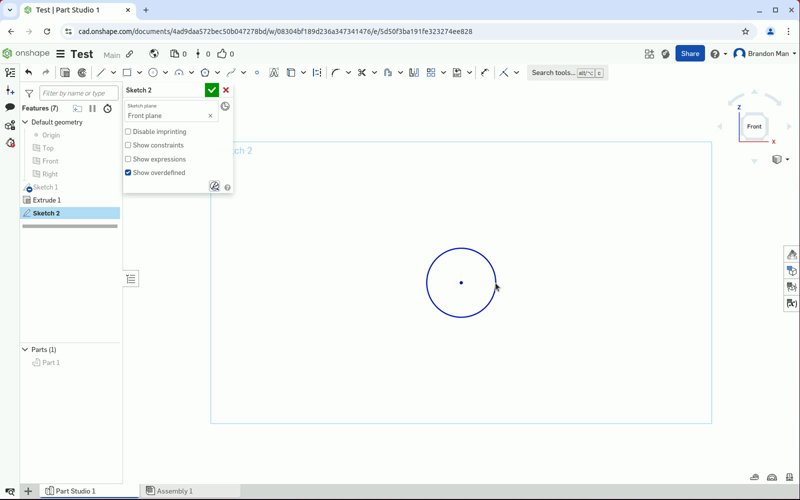
key_down(shift)
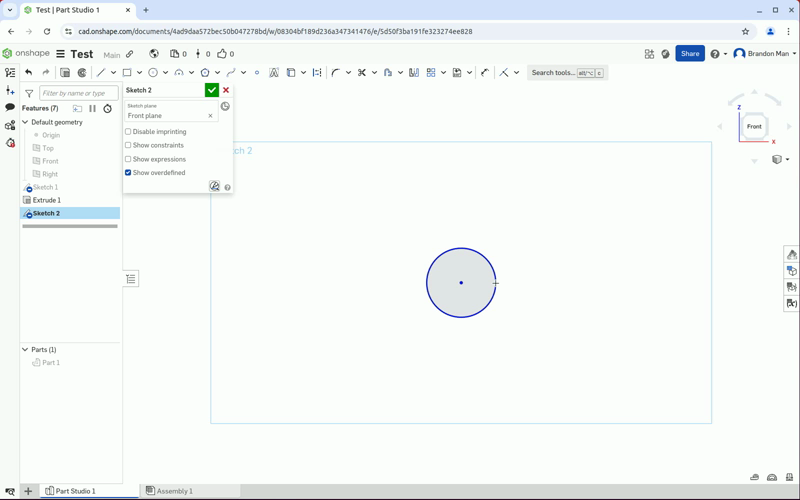
mouse_move(461, 282)
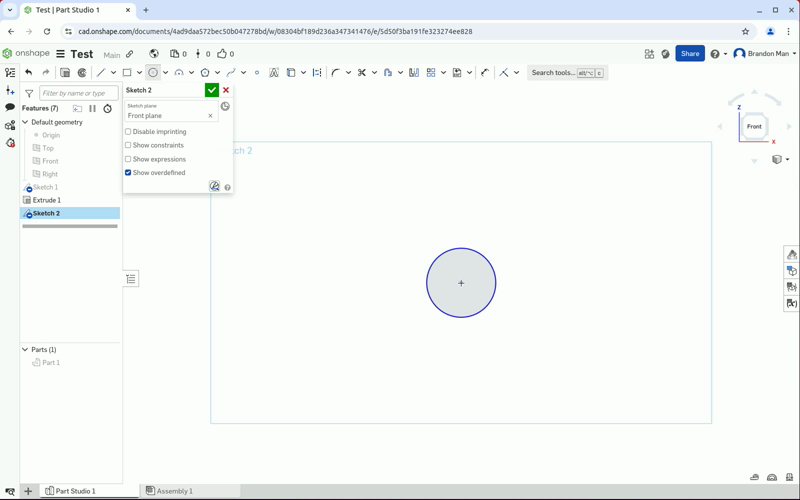
click(461, 282)
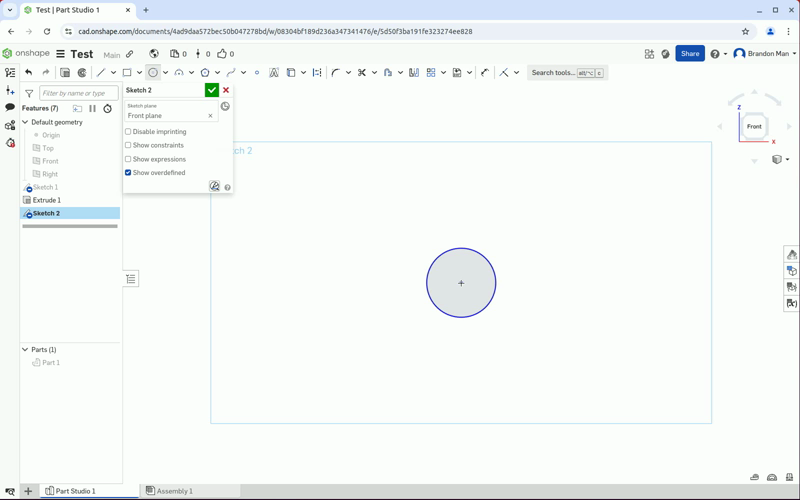
key_up(shift)
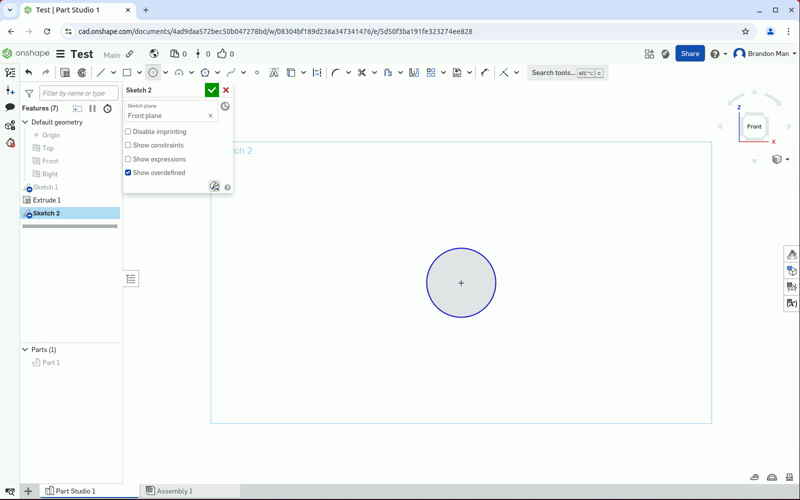
mouse_move(477, 282)
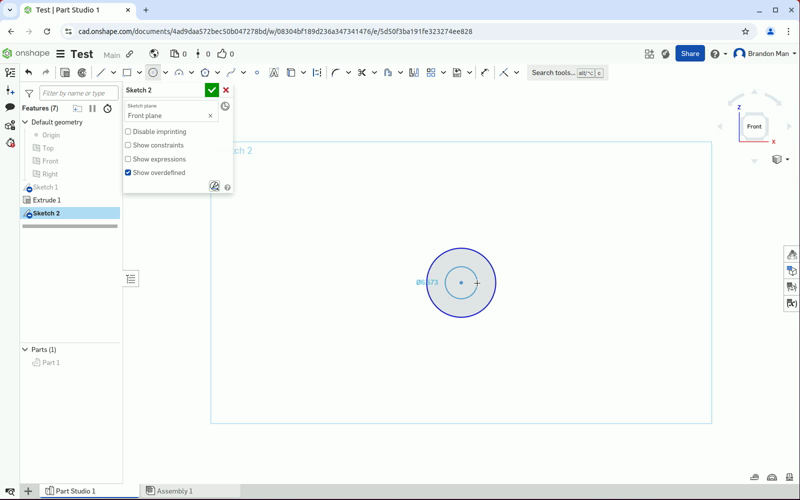
click(477, 282)
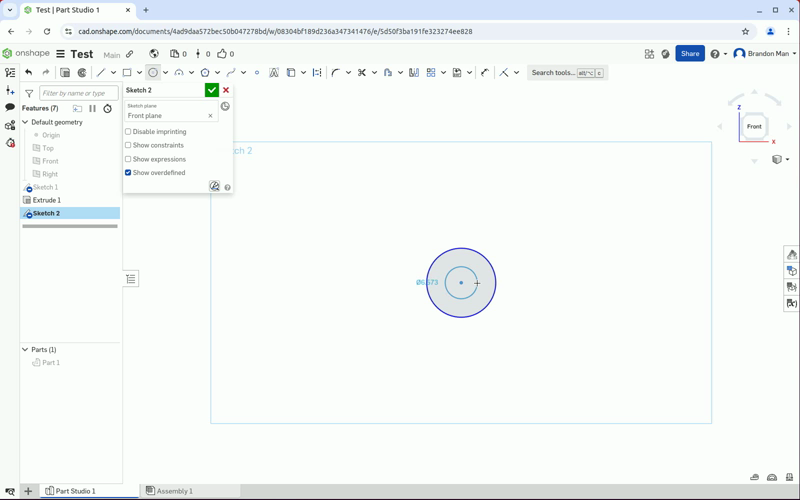
key(esc)
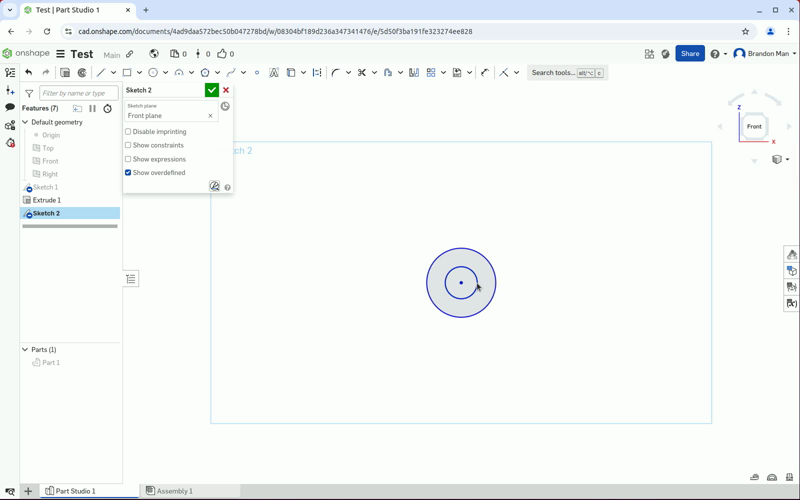
mouse_move(437, 277)
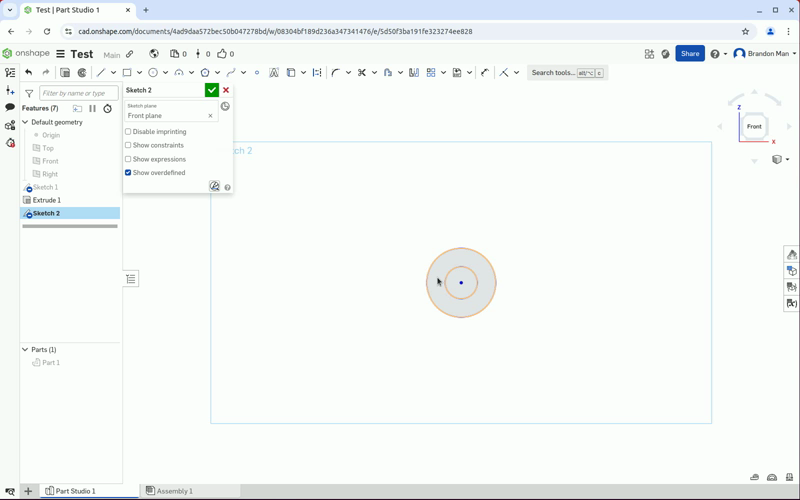
click(437, 277)
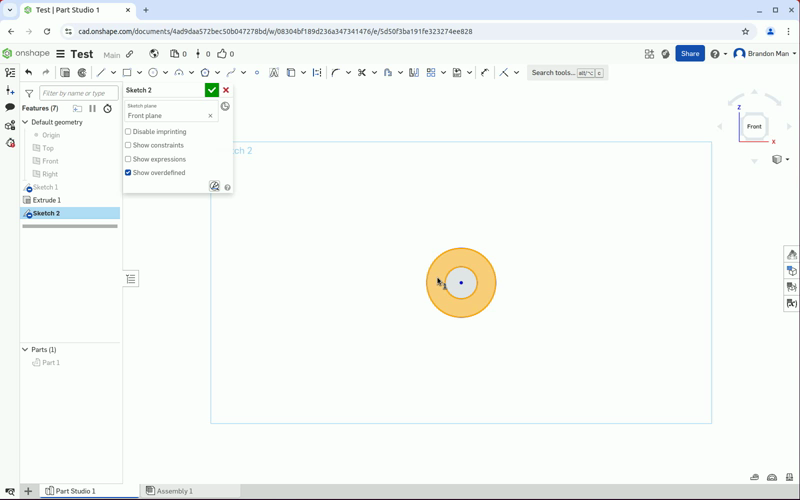
mouse_move(73, 352)
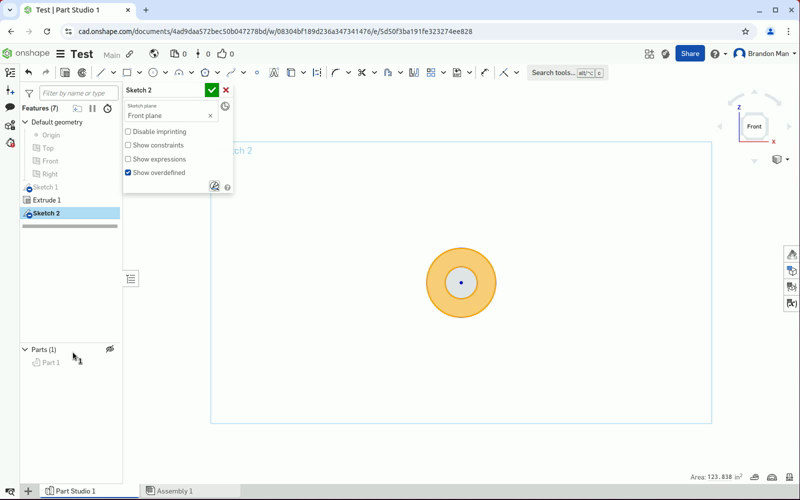
key(shift+y)
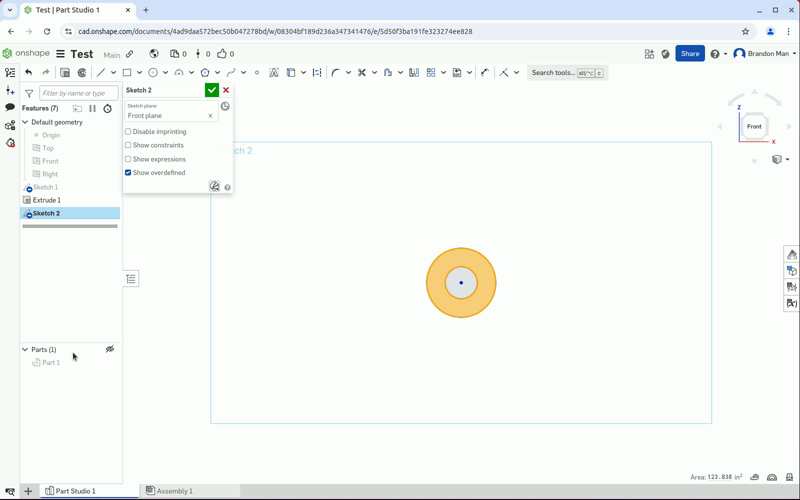
key(shift+e)
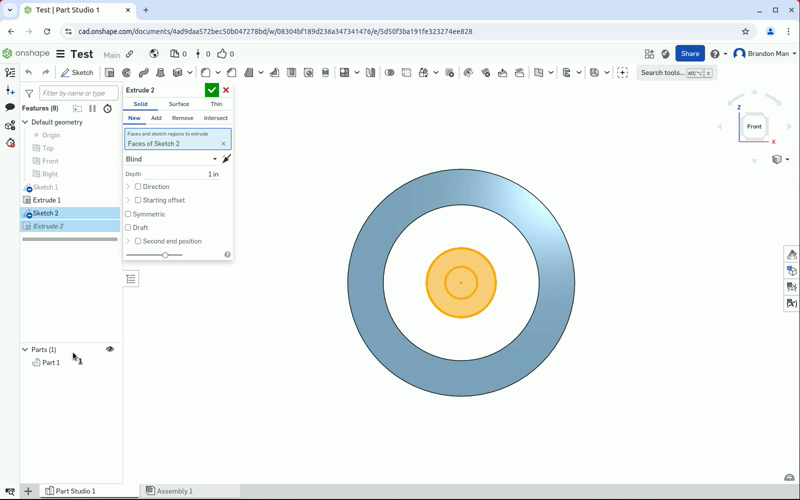
mouse_move(143, 106)
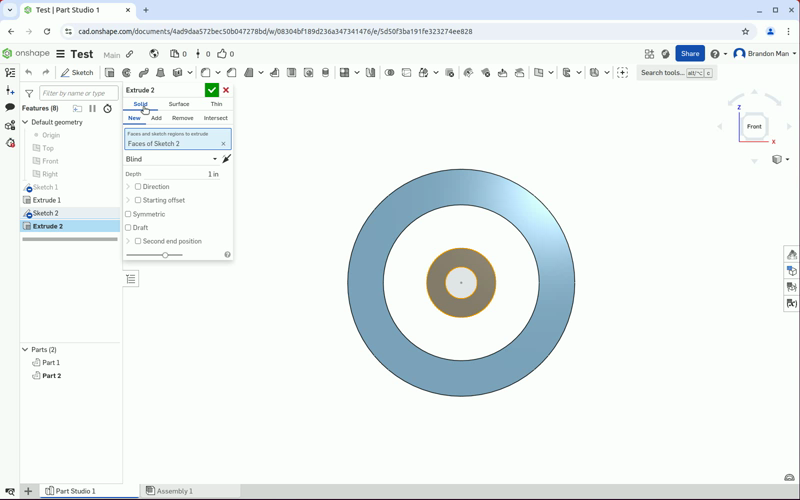
click(143, 106)
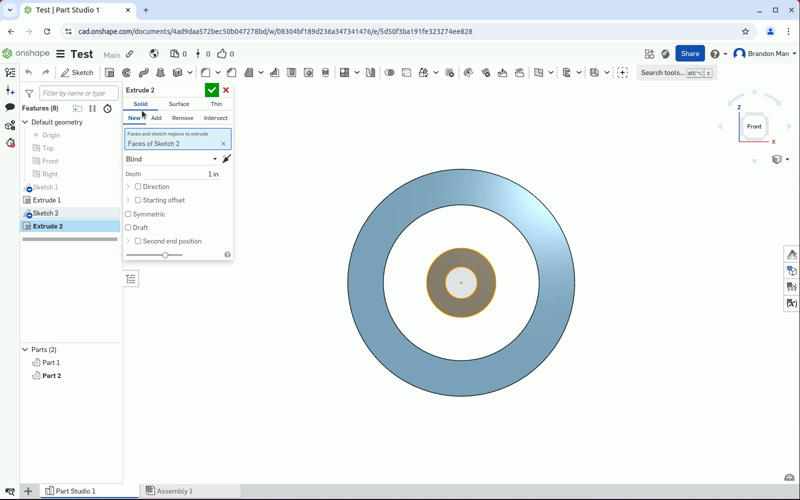
mouse_move(137, 120)
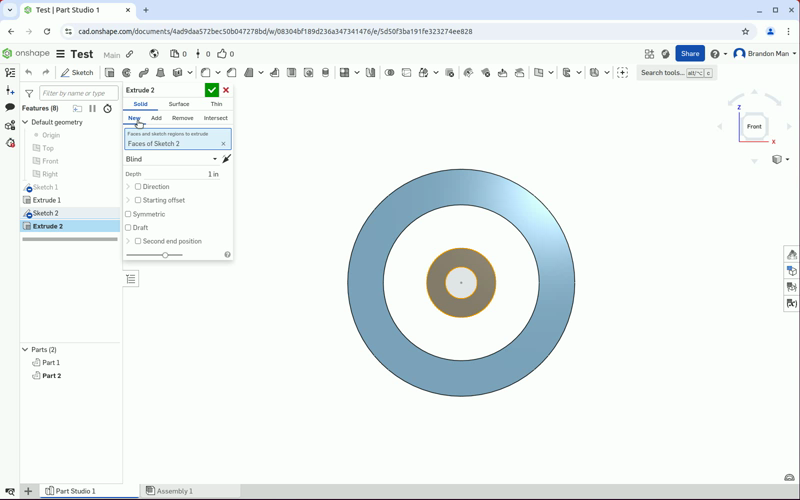
click(137, 120)
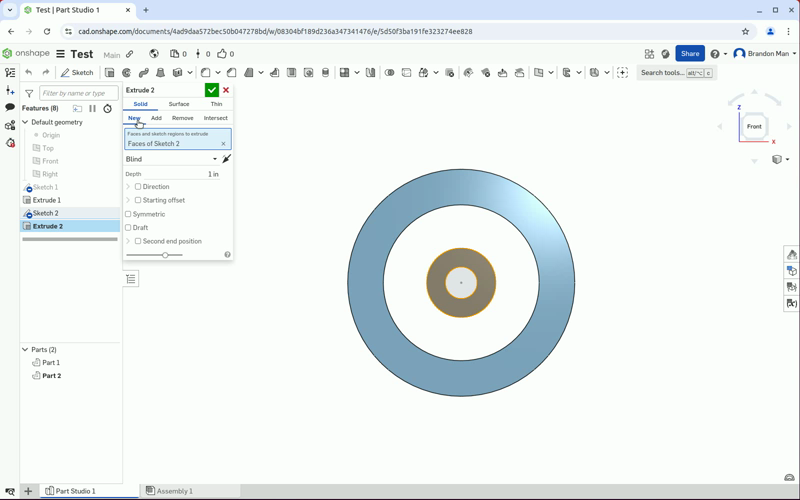
key(tab, 4)
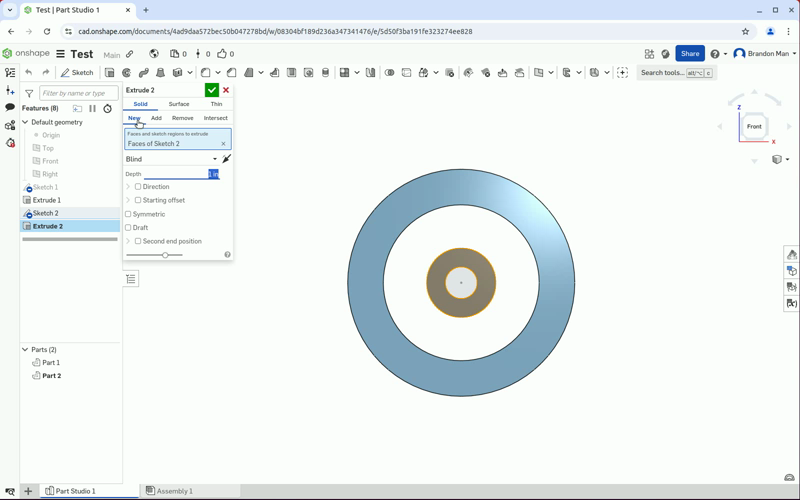
text(12.998)
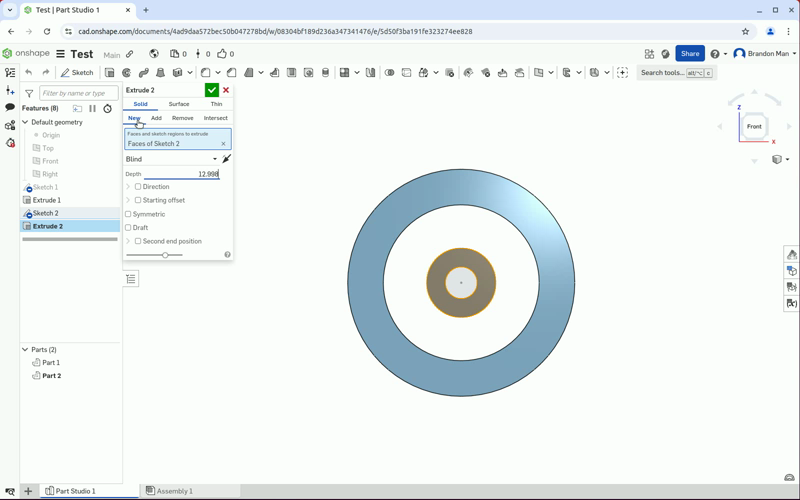
key(enter)
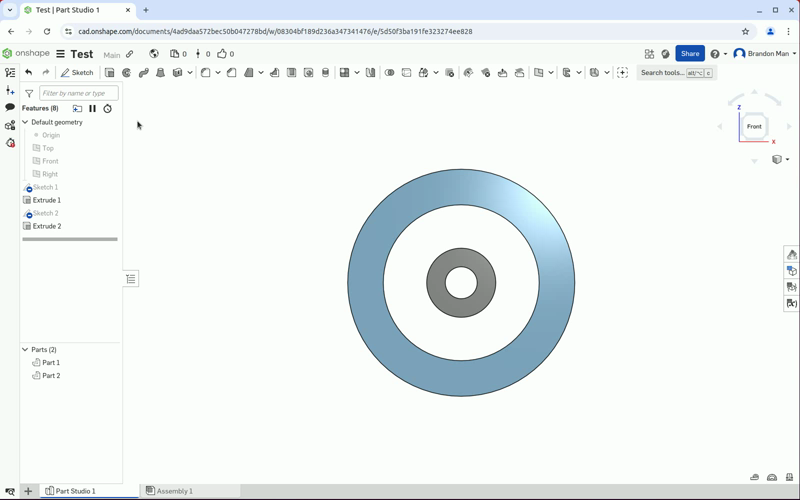
key(shift+h)
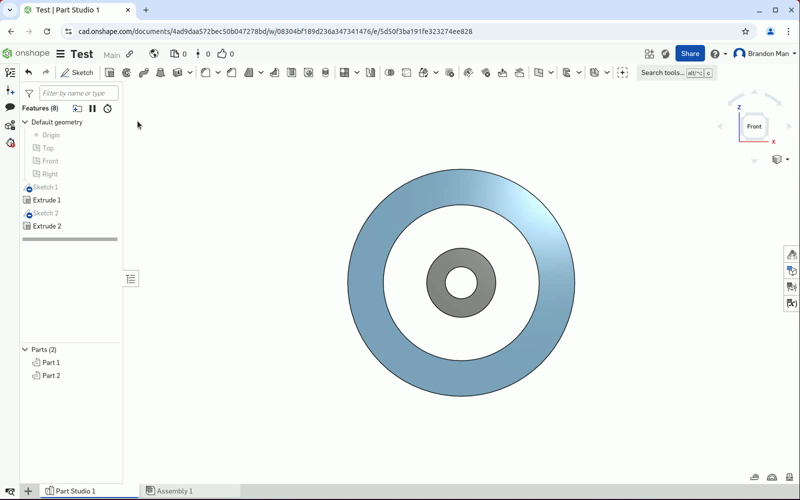
key(shift+h)
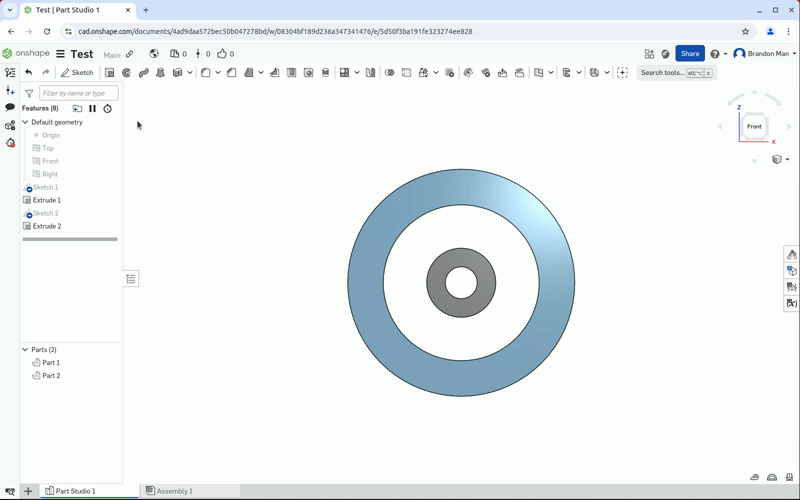
mouse_move(73, 189)
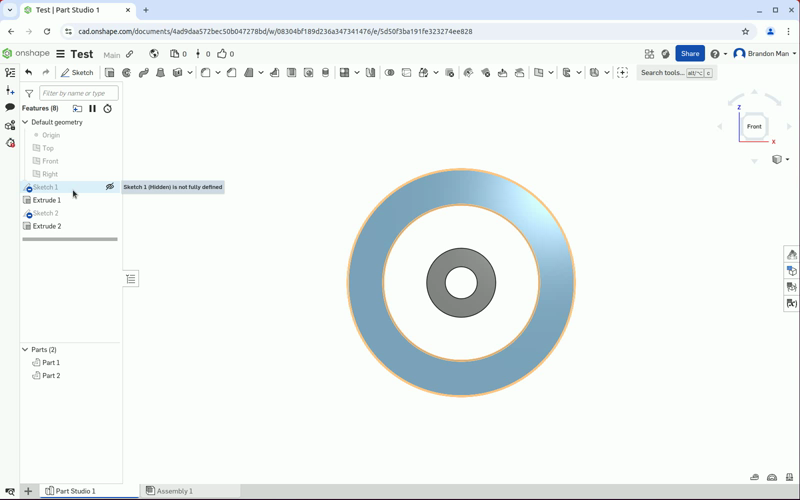
click(73, 189)
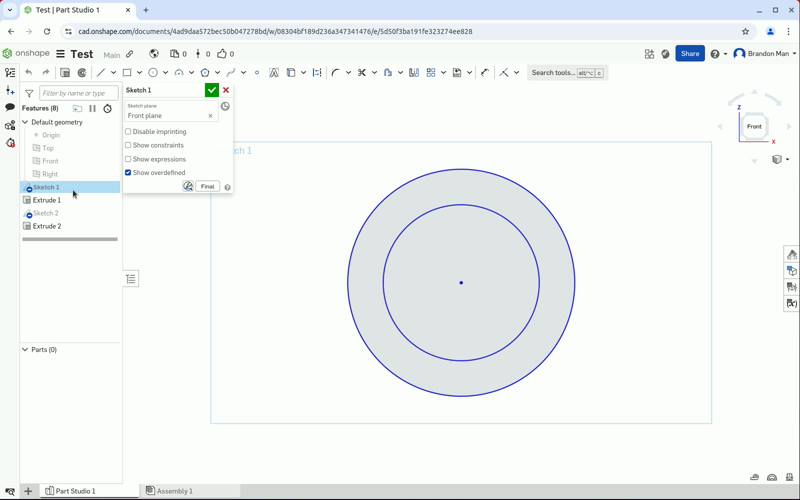
mouse_move(229, 92)
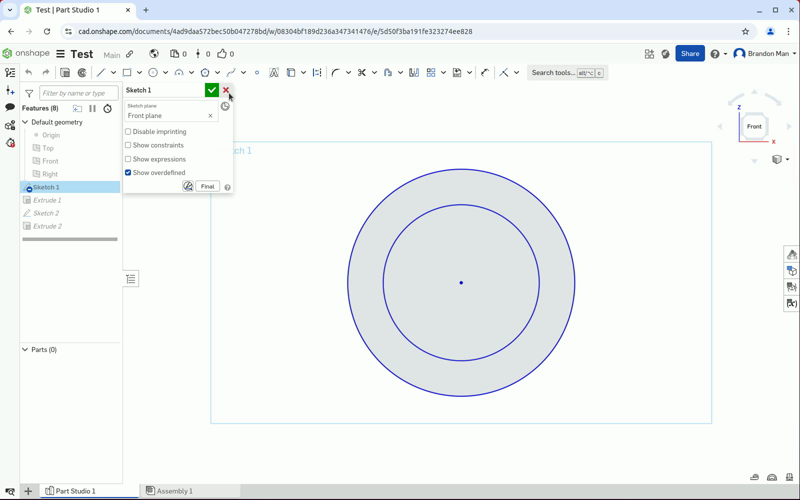
click(229, 92)
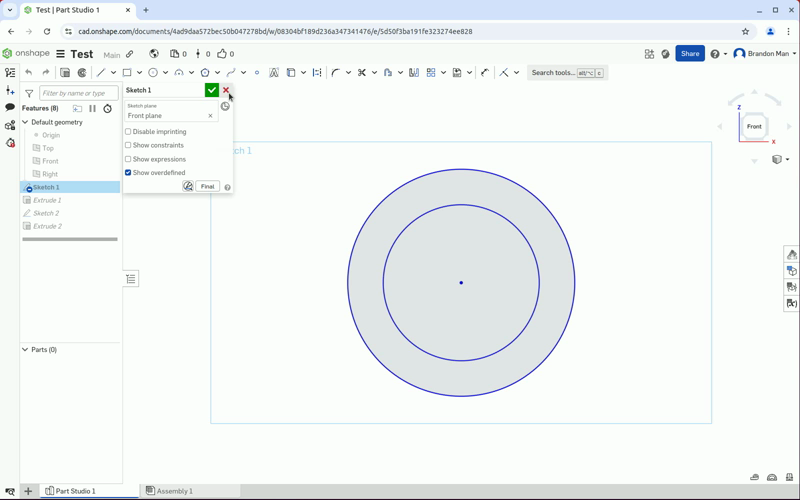
key(shift+s)
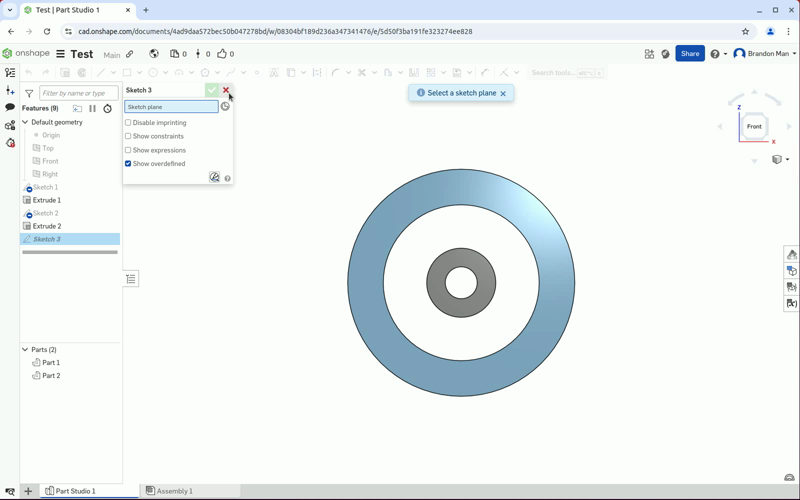
mouse_move(73, 163)
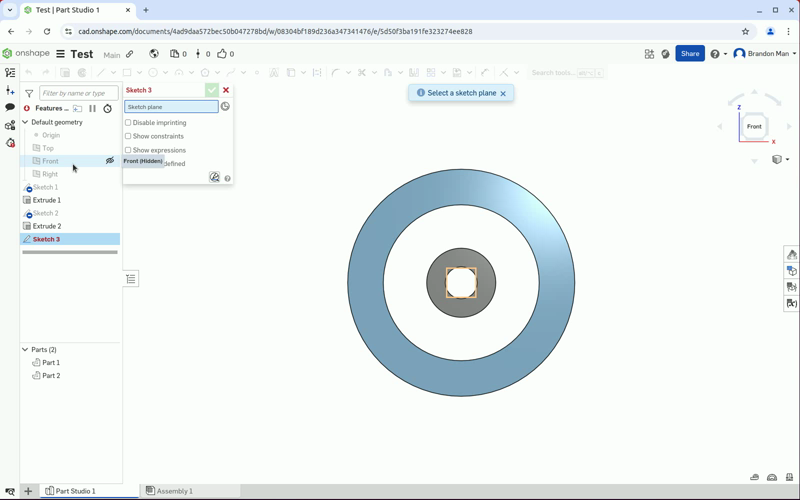
click(73, 163)
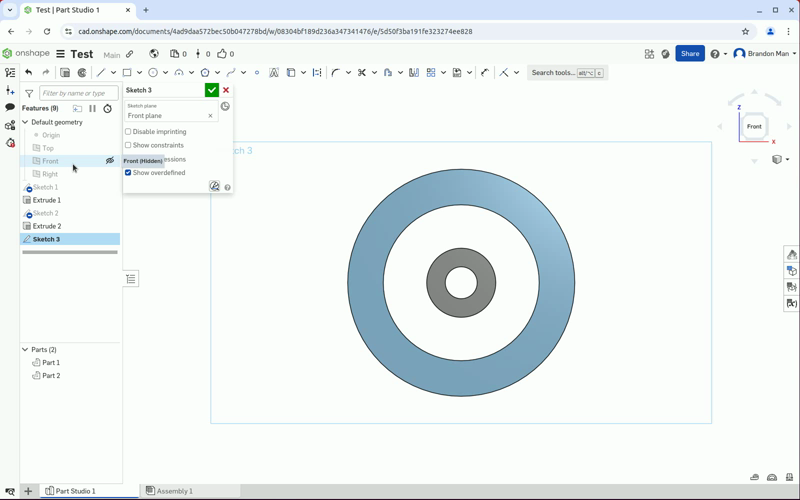
mouse_move(73, 352)
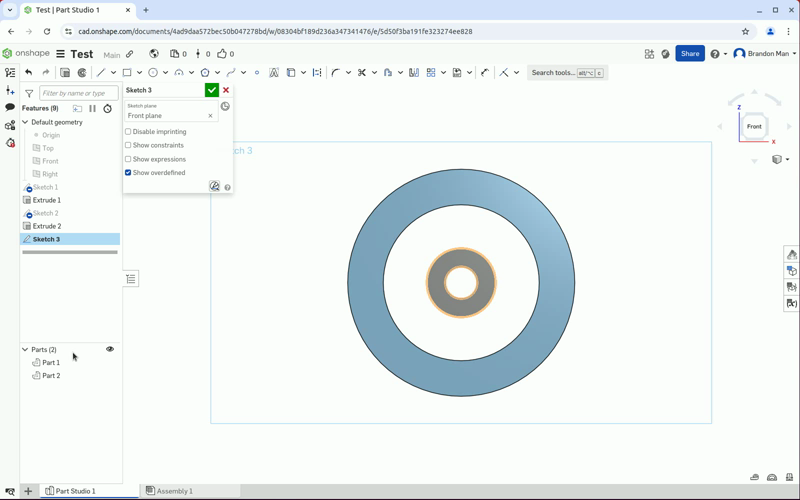
key(y)
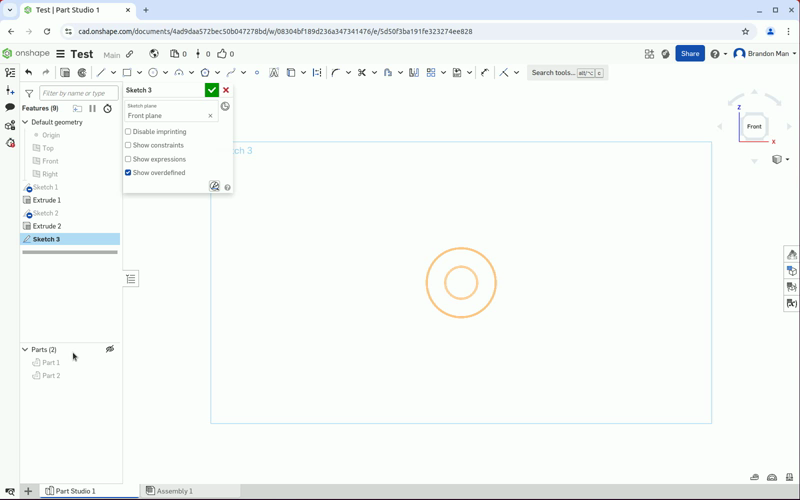
key(c)
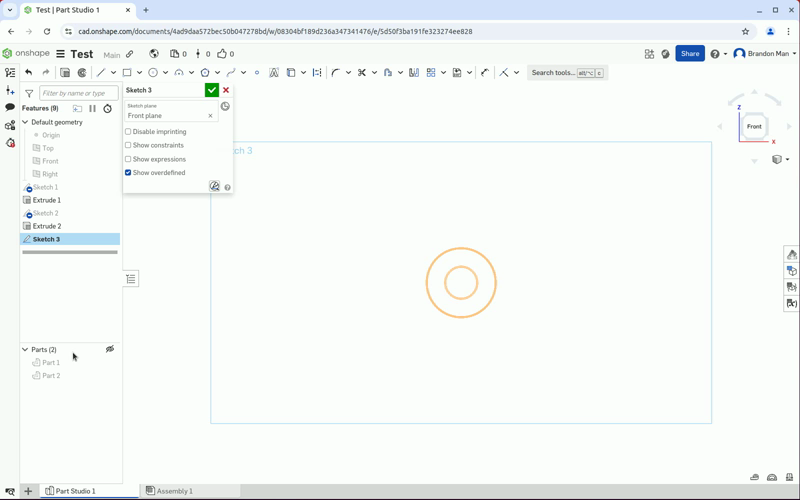
key_down(shift)
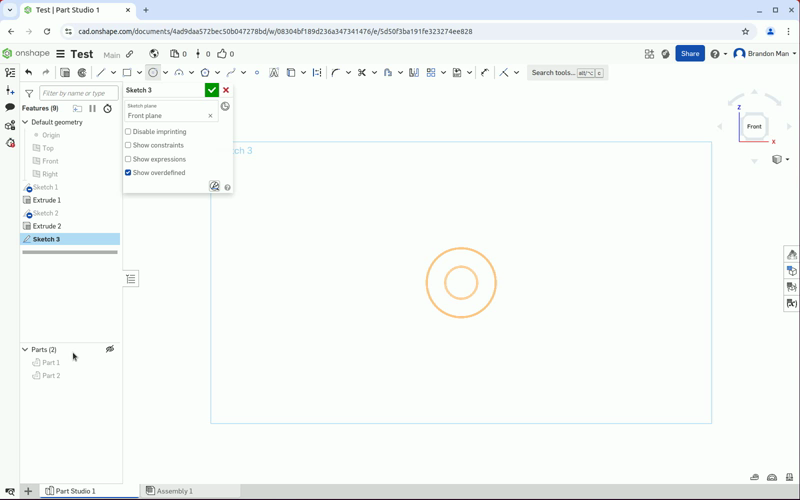
mouse_move(461, 282)
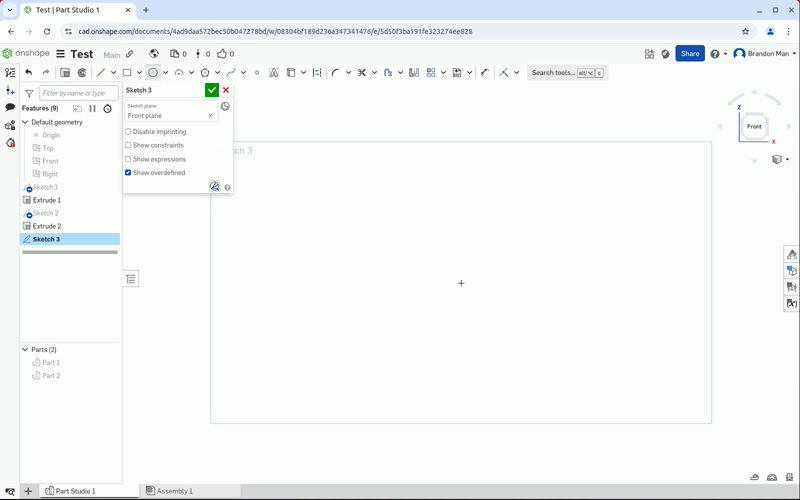
click(461, 282)
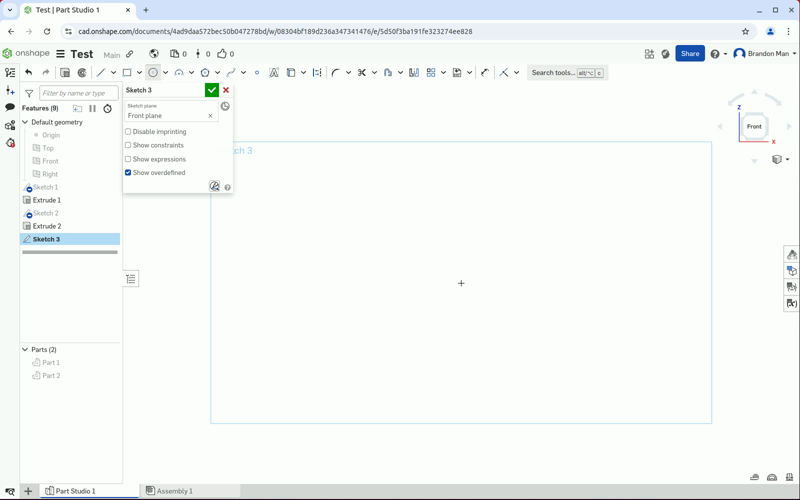
key_up(shift)
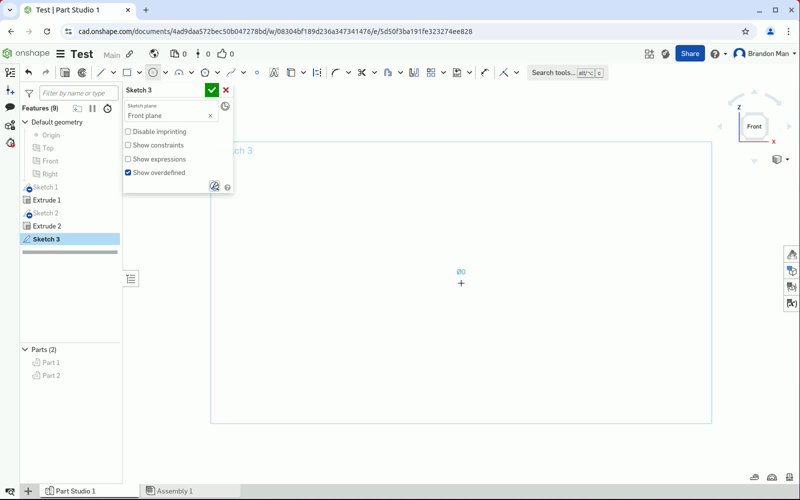
mouse_move(540, 282)
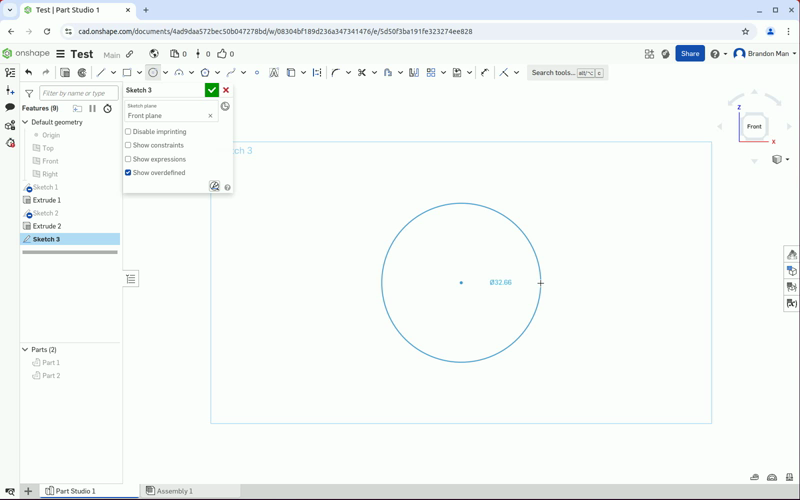
click(540, 282)
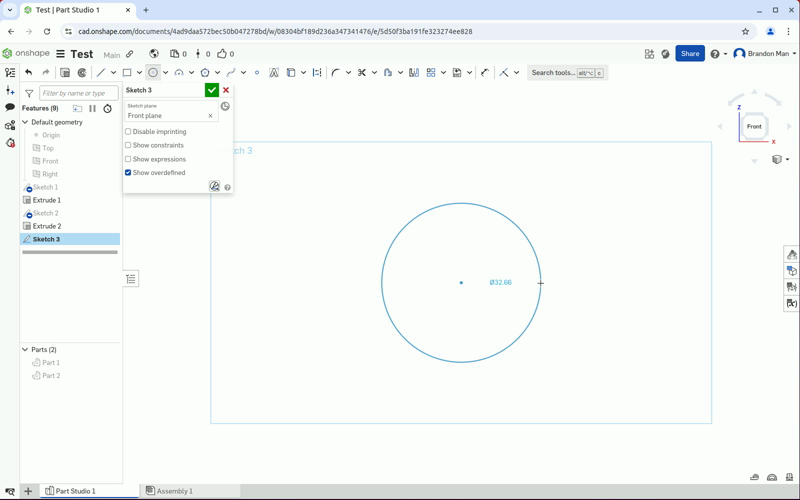
key(esc)
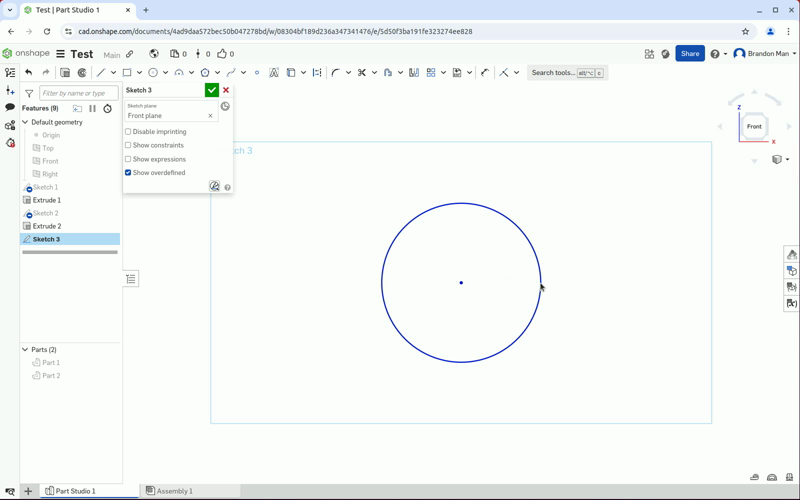
key(c)
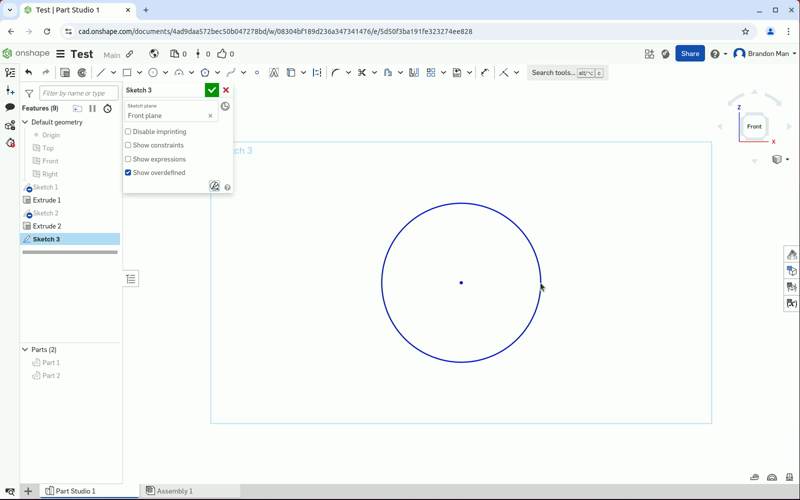
key_down(shift)
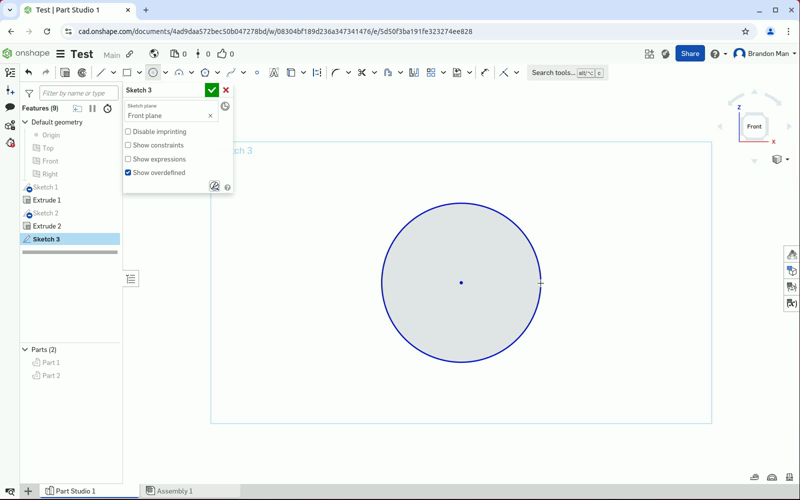
mouse_move(461, 282)
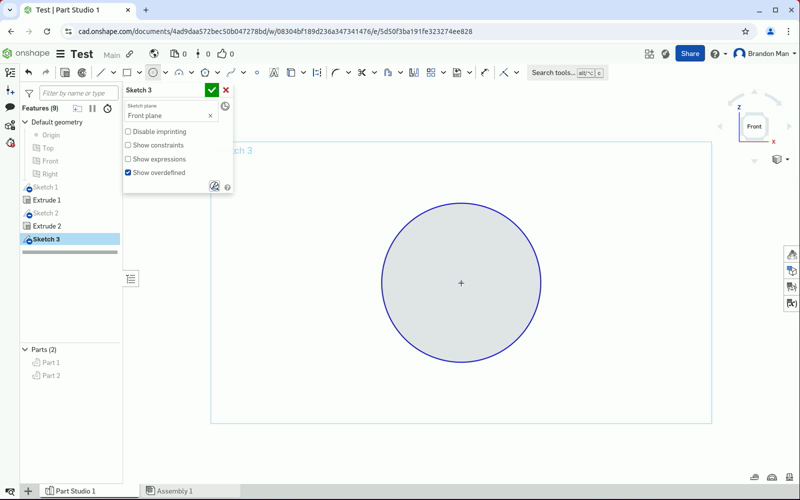
click(461, 282)
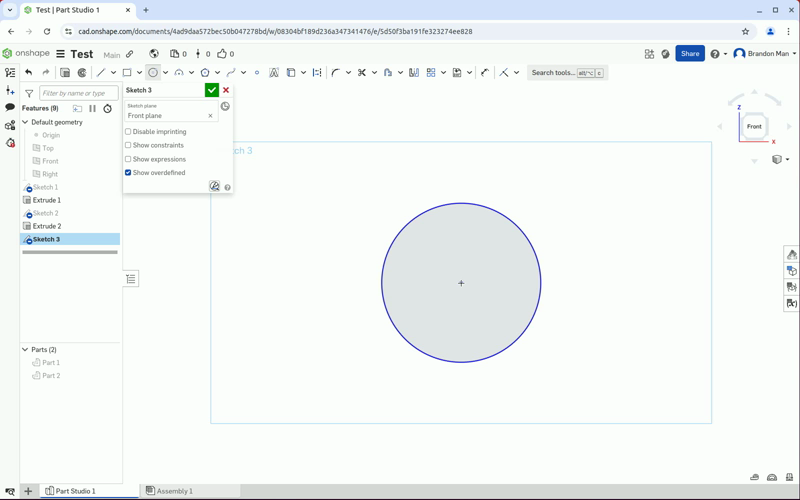
key_up(shift)
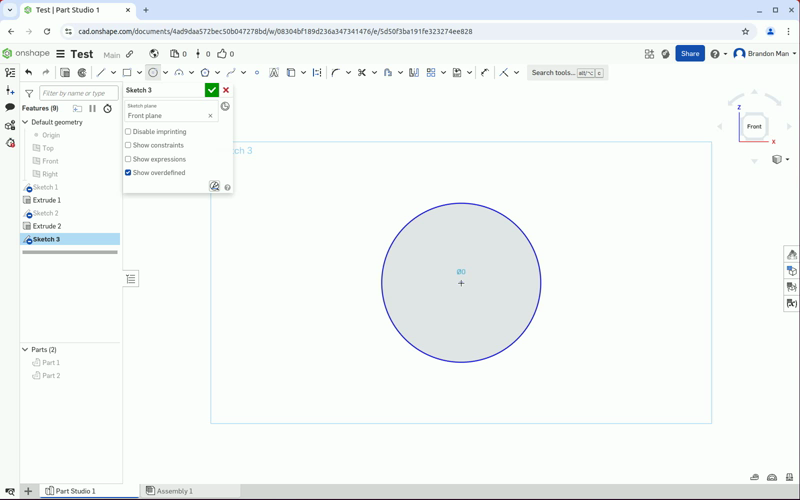
mouse_move(494, 282)
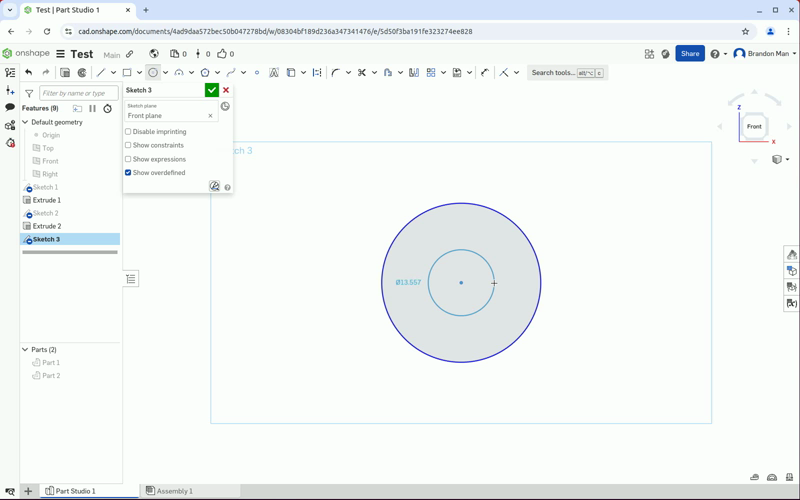
click(494, 282)
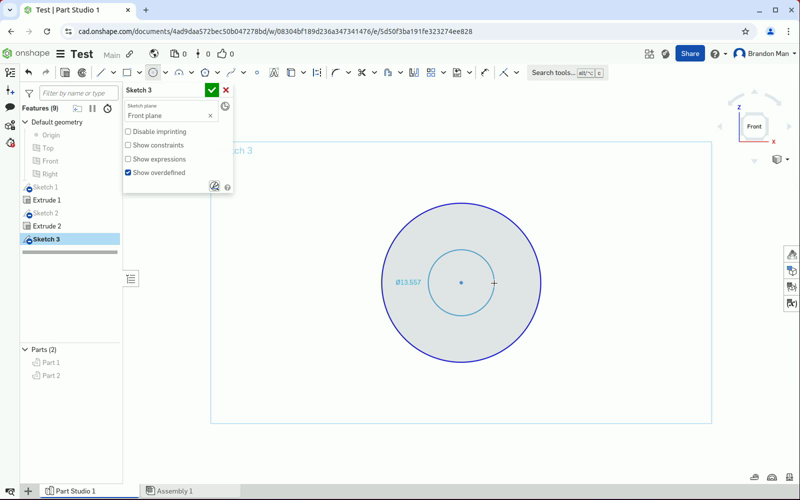
key(esc)
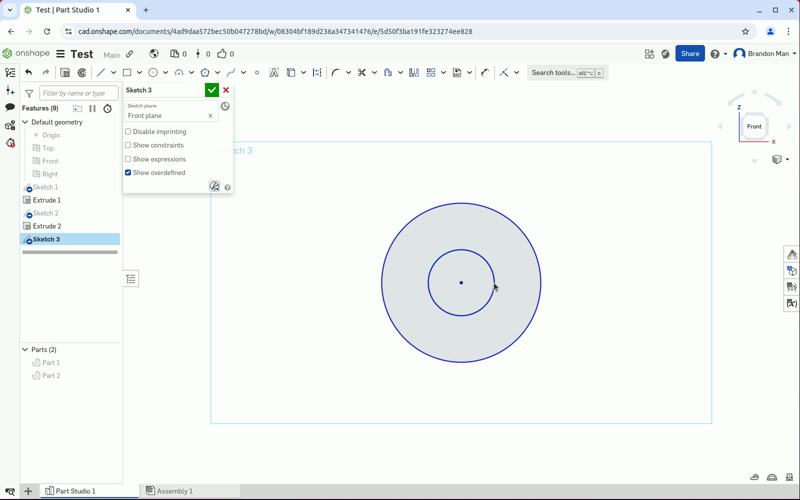
mouse_move(516, 248)
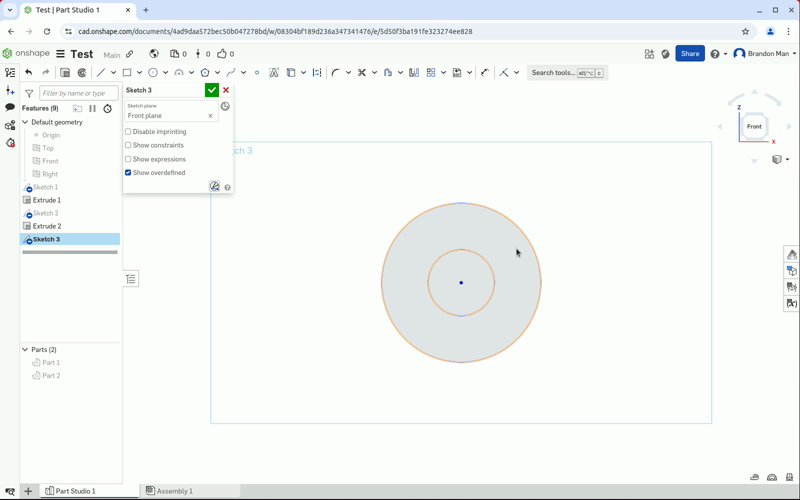
click(516, 248)
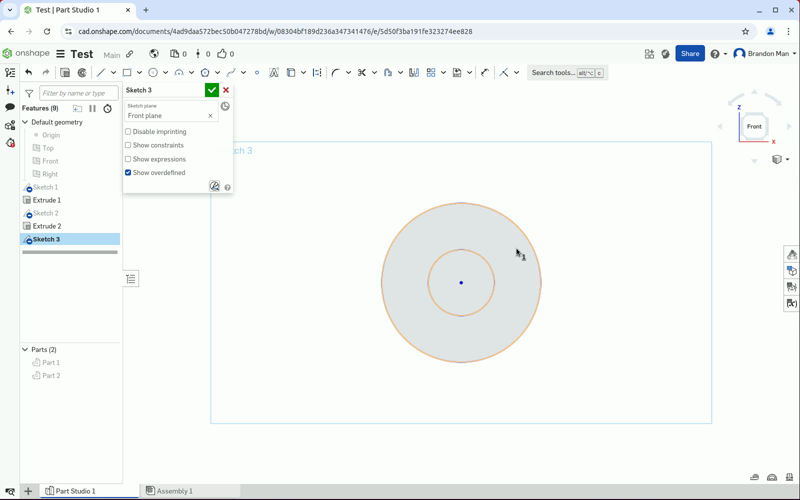
mouse_move(73, 352)
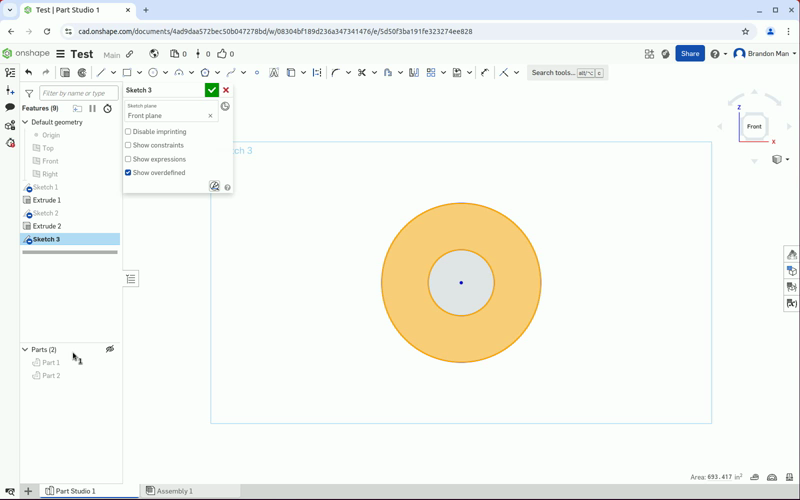
key(shift+y)
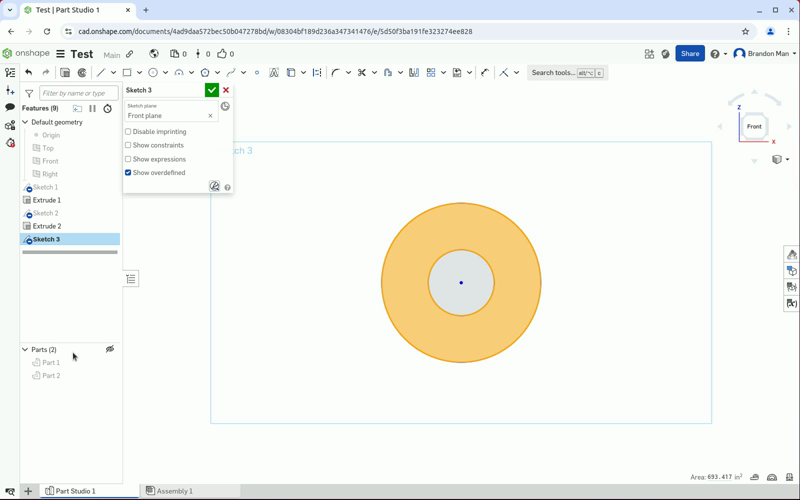
key(shift+e)
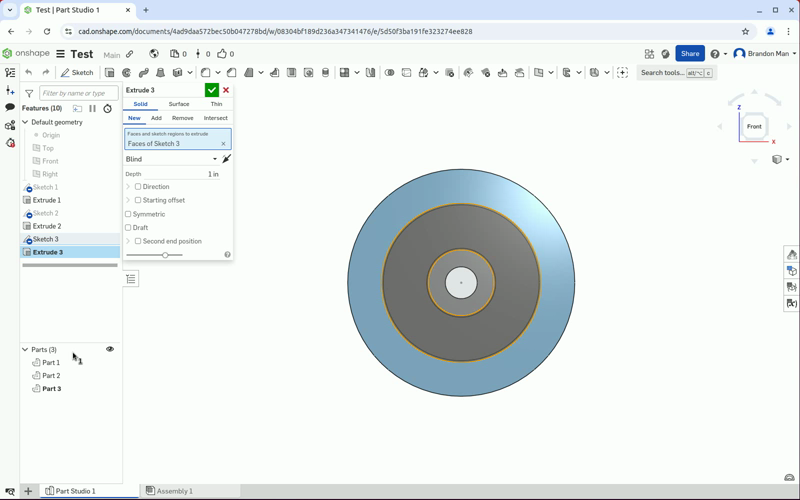
mouse_move(143, 106)
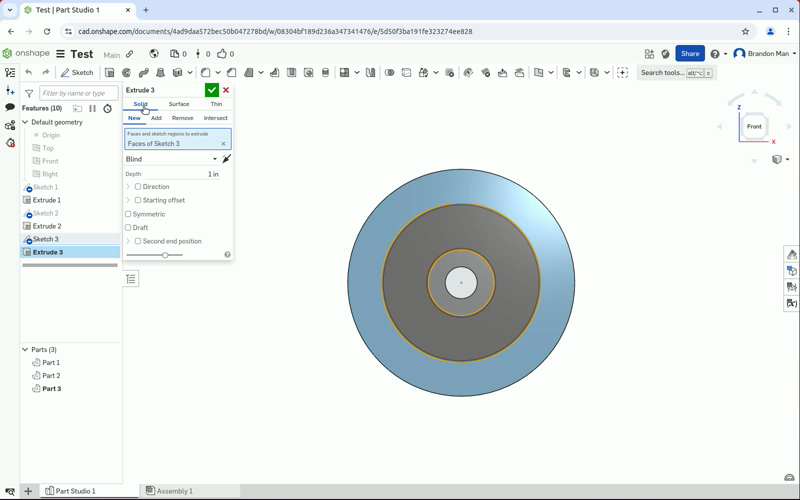
click(143, 106)
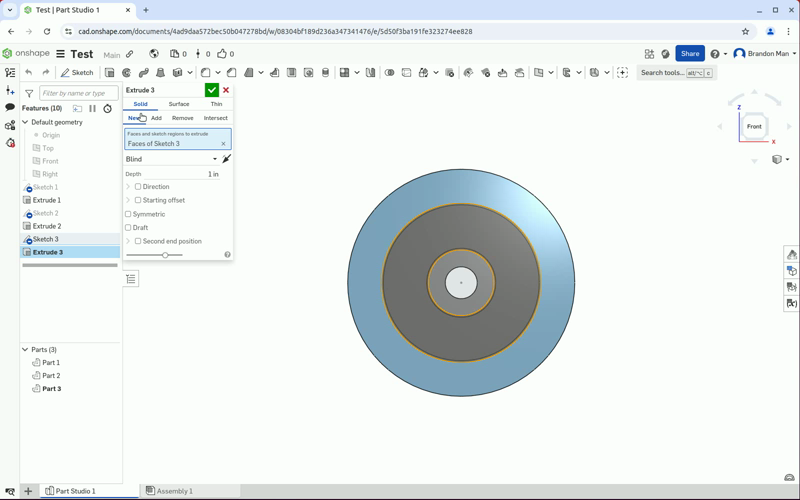
mouse_move(137, 120)
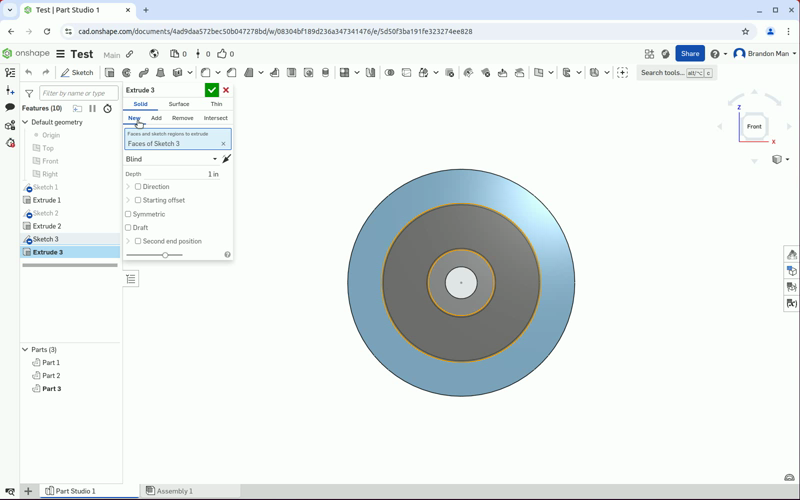
click(137, 120)
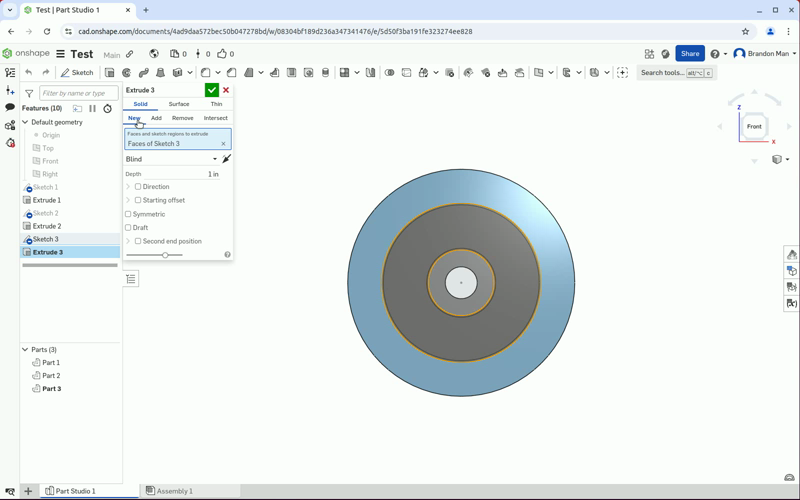
key(tab, 4)
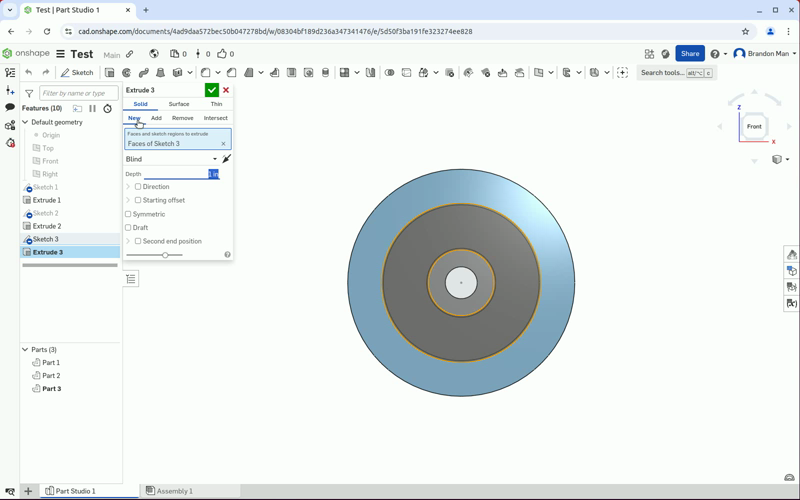
text(10.11)
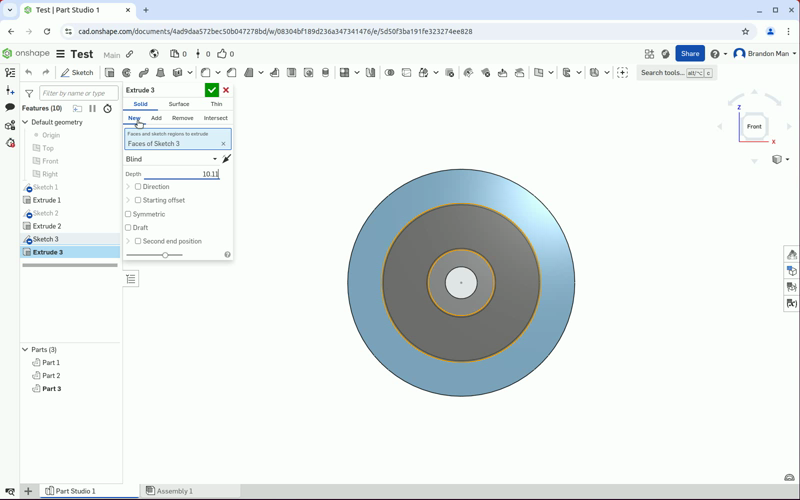
key(enter)
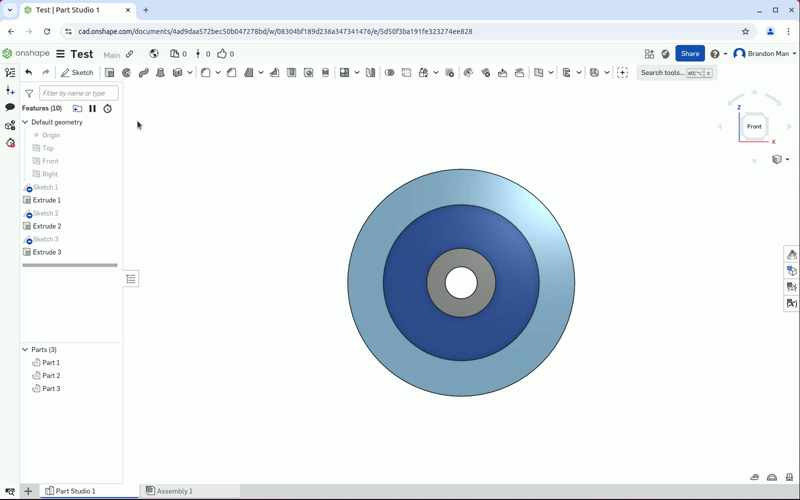
key(shift+h)
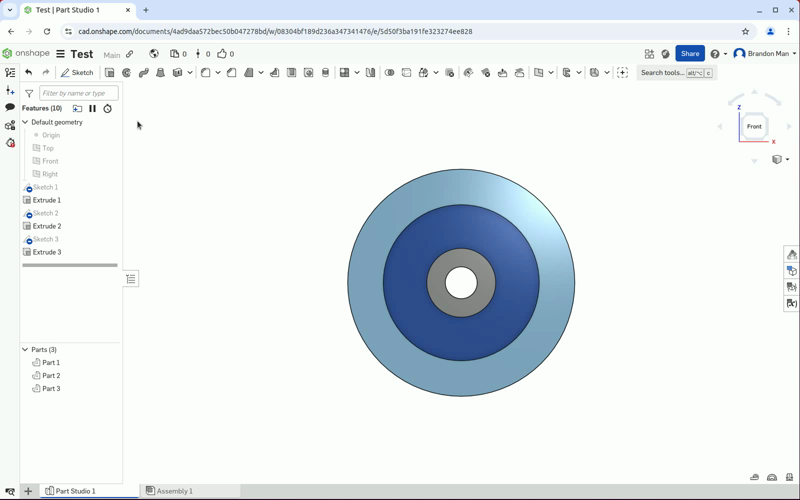
key(shift+h)
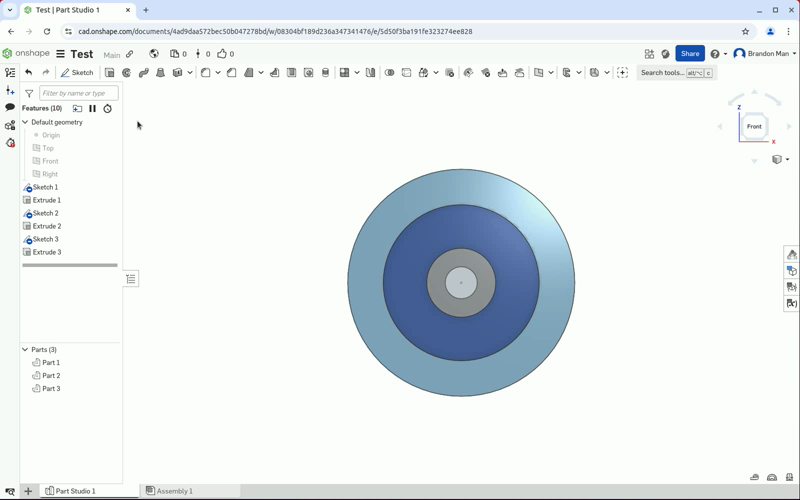
key(shift+7)
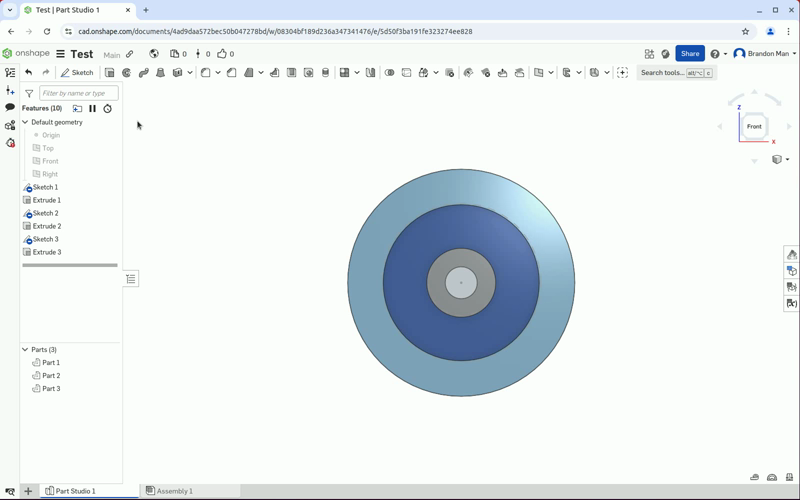
key(left, 2)
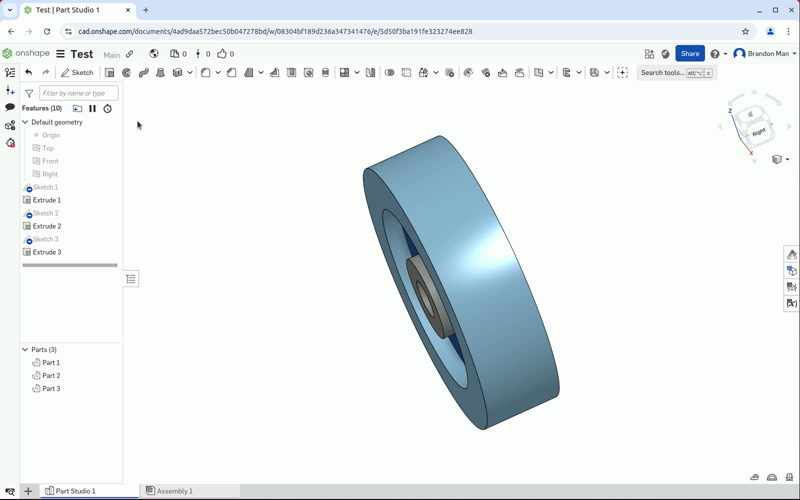
key(down, 2)
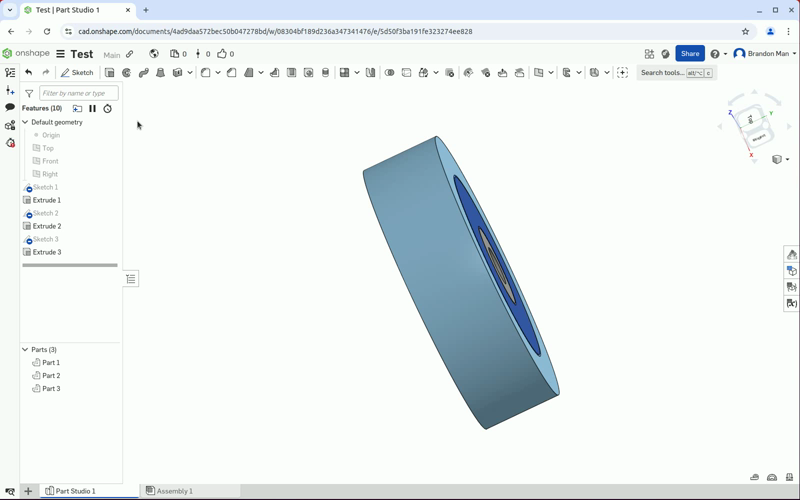
key(up, 2)
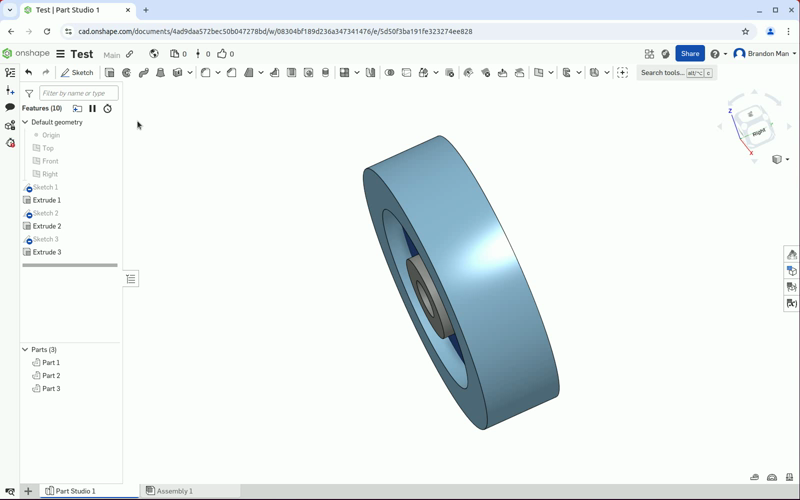
key(right, 2)
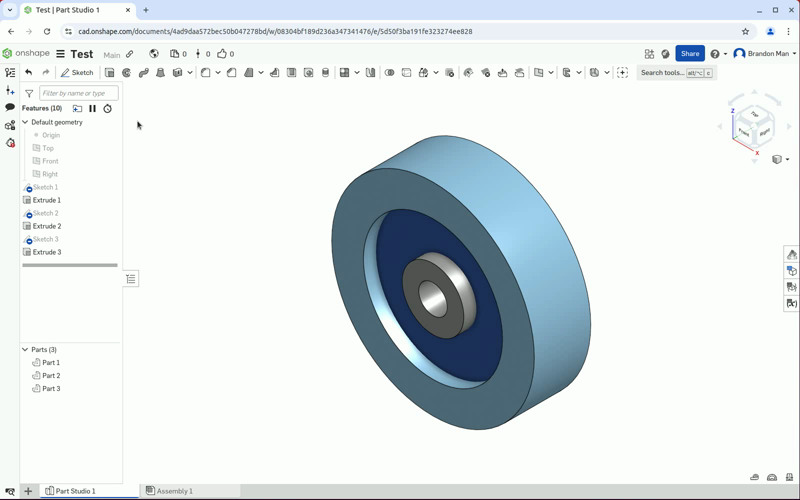
mouse_move(73, 189)
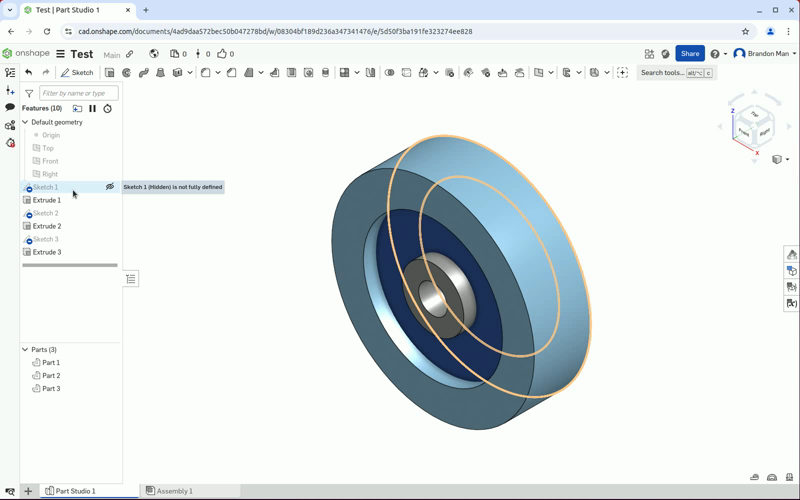
click(73, 189)